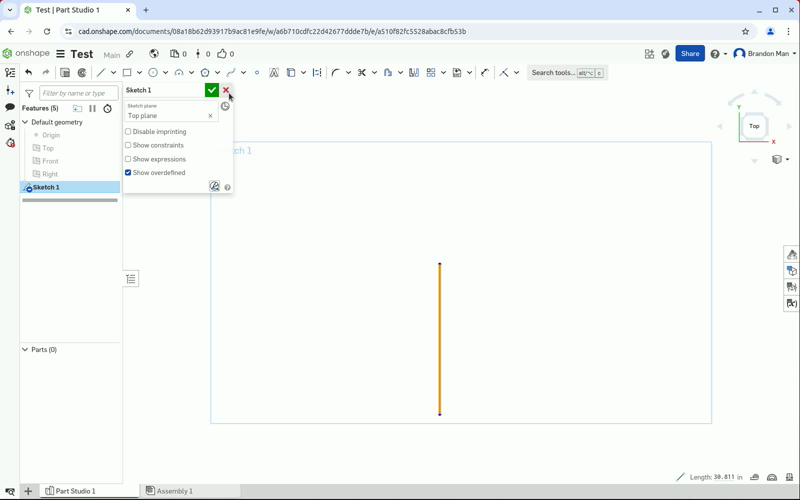
key(shift+h)
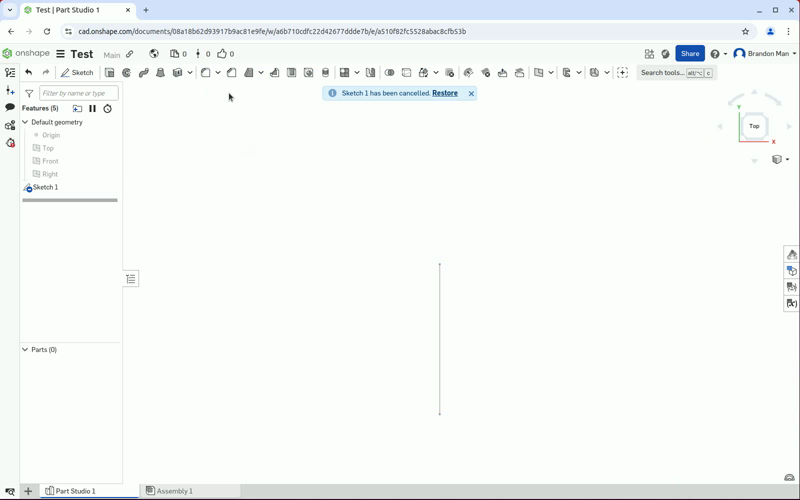
key(shift+s)
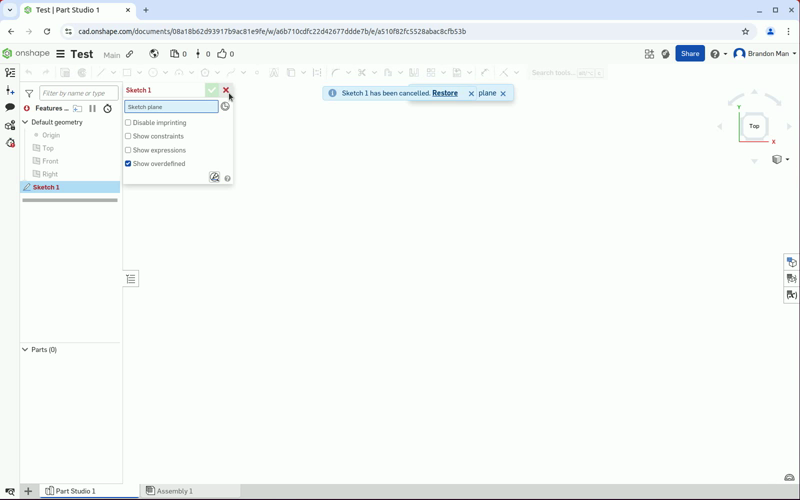
mouse_move(73, 150)
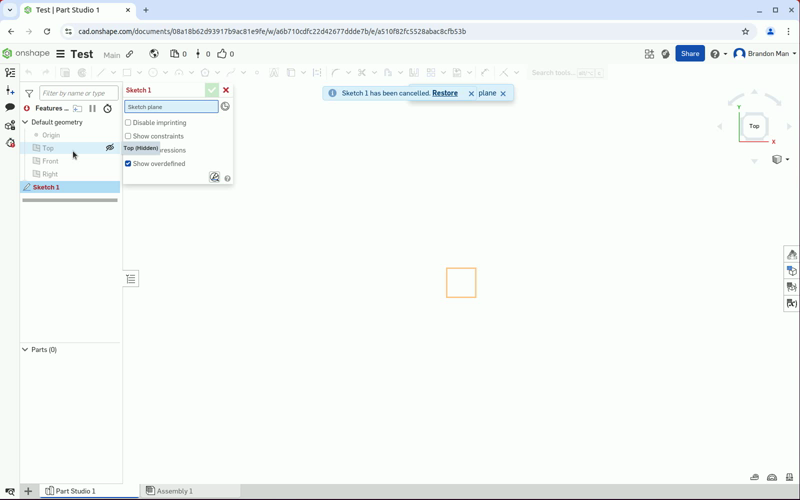
click(73, 150)
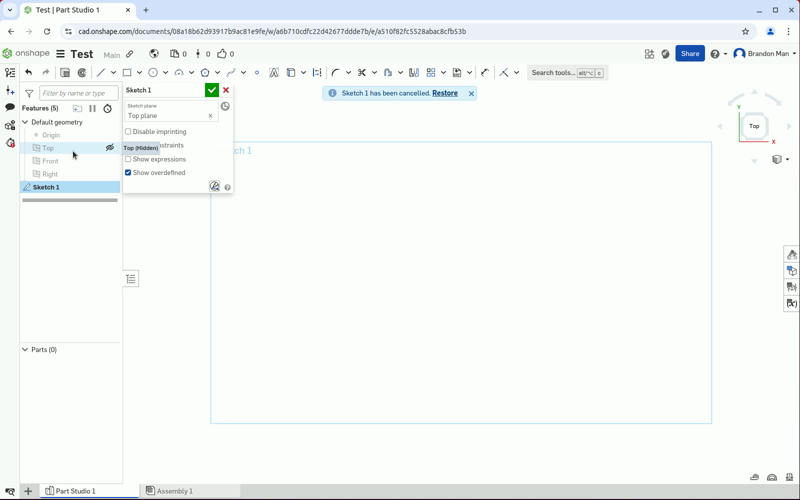
mouse_move(73, 352)
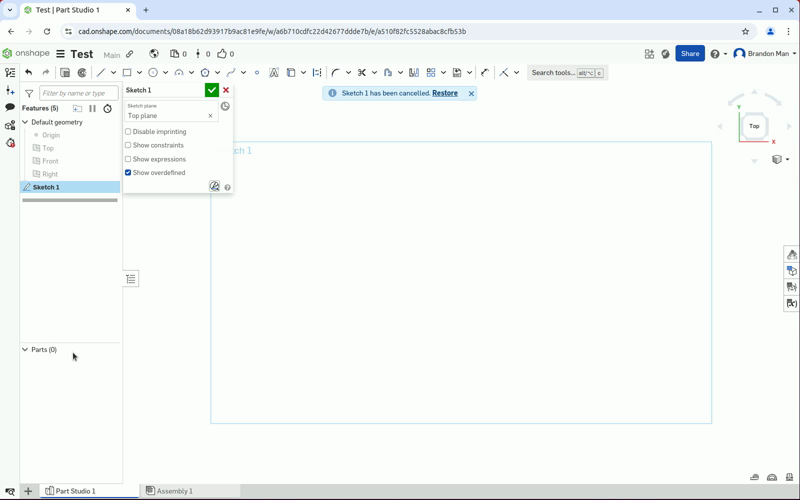
key(y)
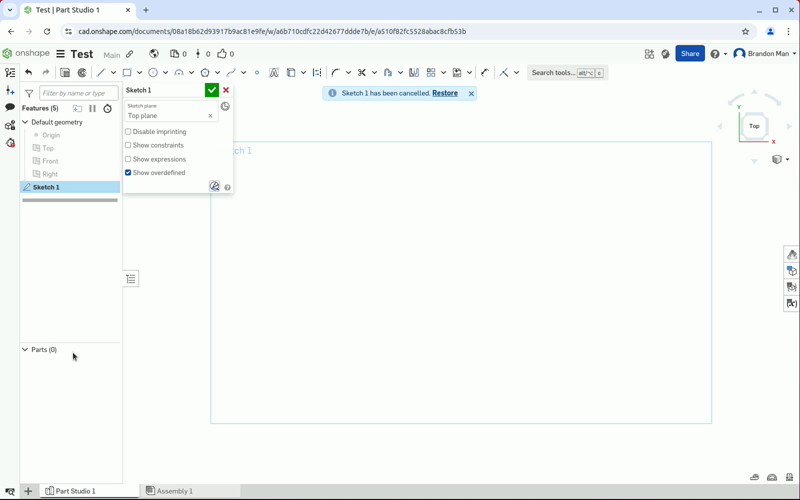
key(c)
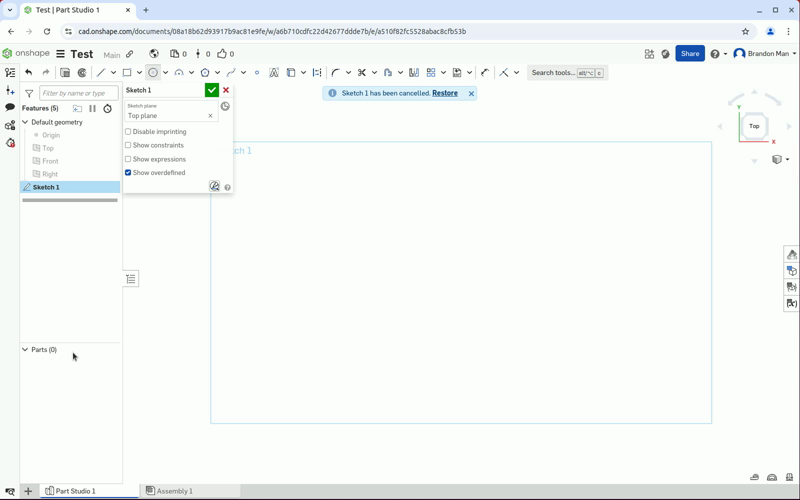
key_down(shift)
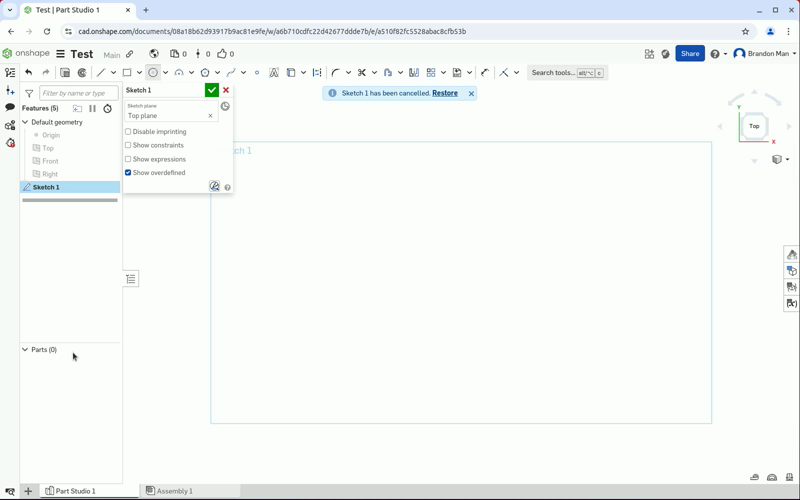
mouse_move(461, 282)
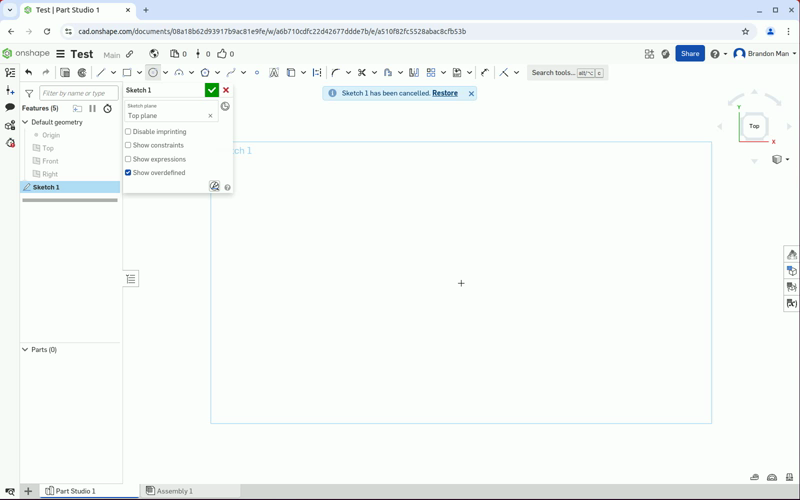
click(461, 282)
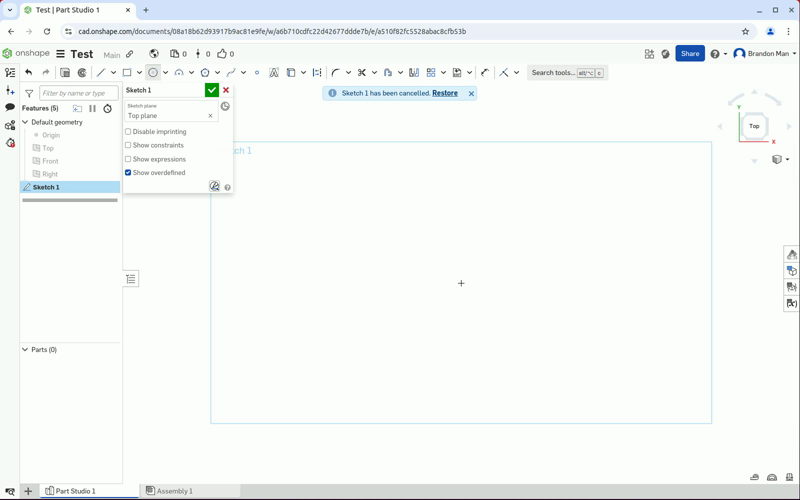
key_up(shift)
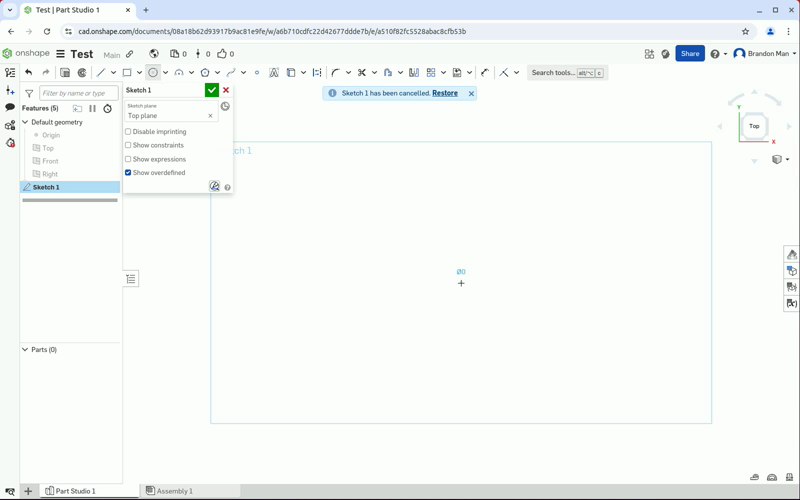
mouse_move(574, 282)
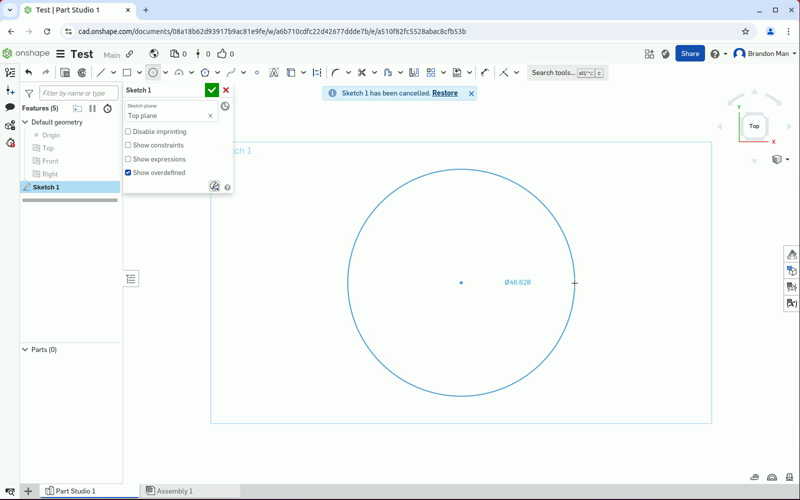
click(574, 282)
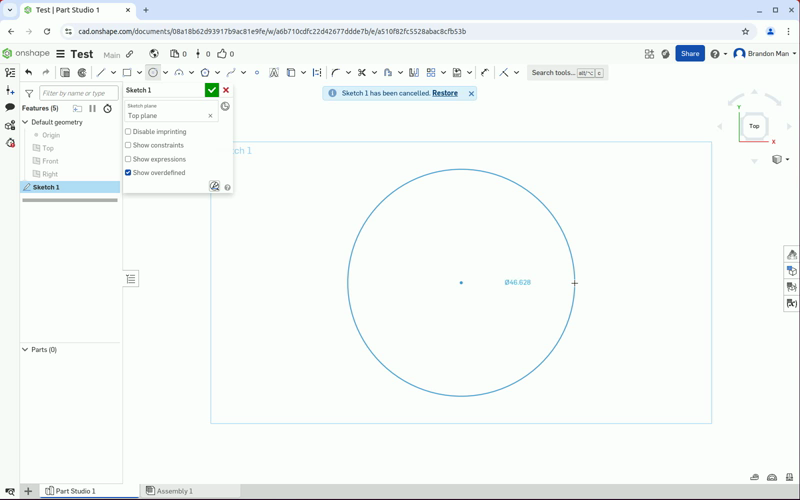
key(esc)
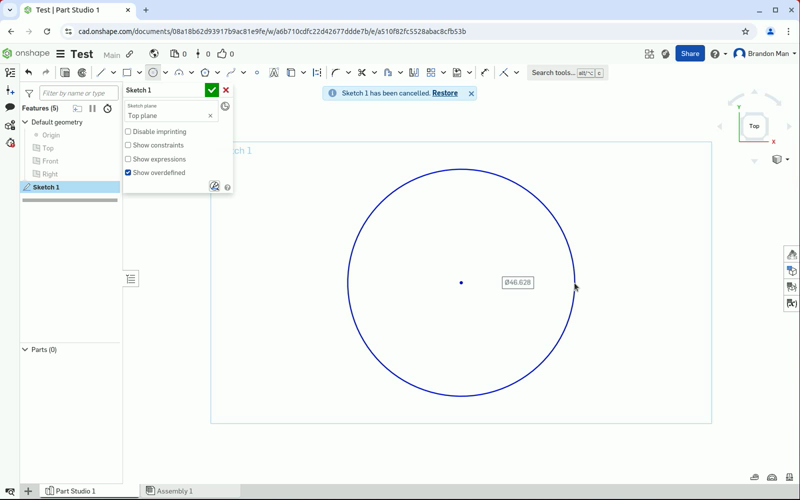
mouse_move(402, 309)
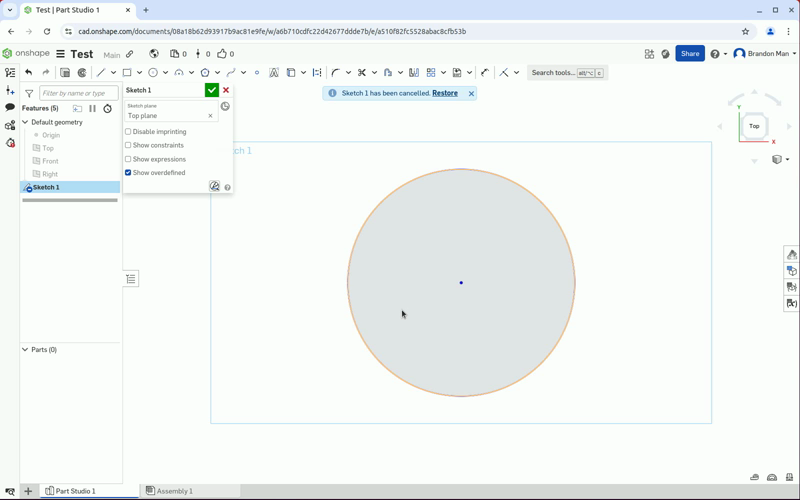
click(402, 309)
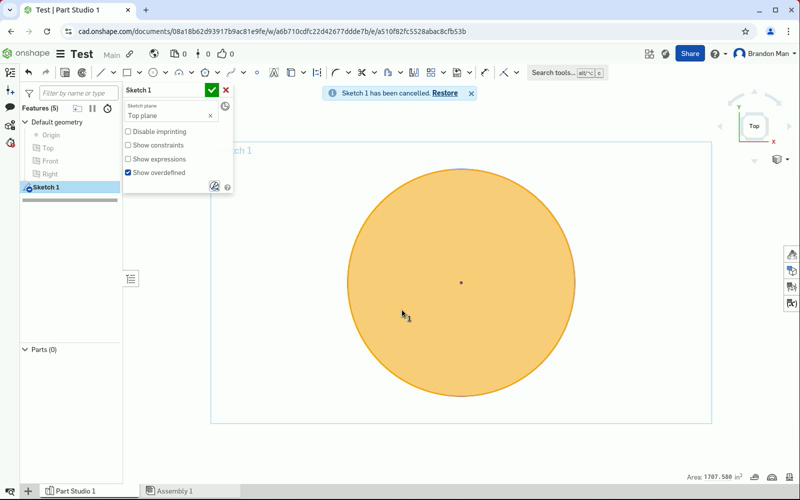
mouse_move(73, 352)
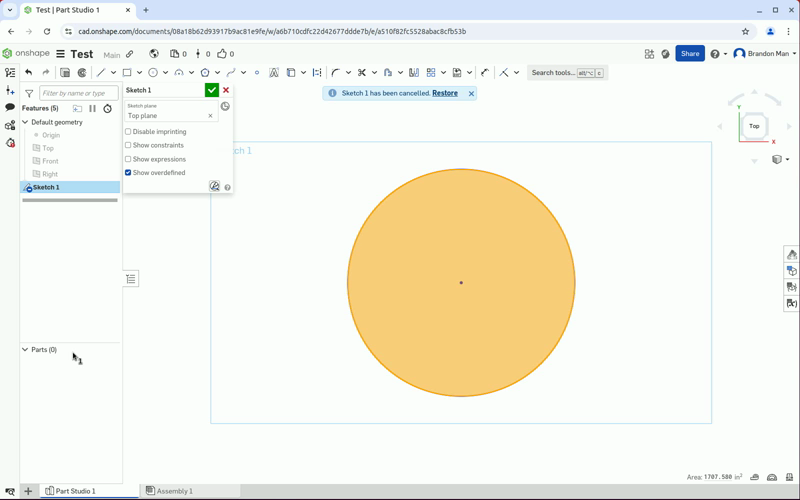
key(shift+y)
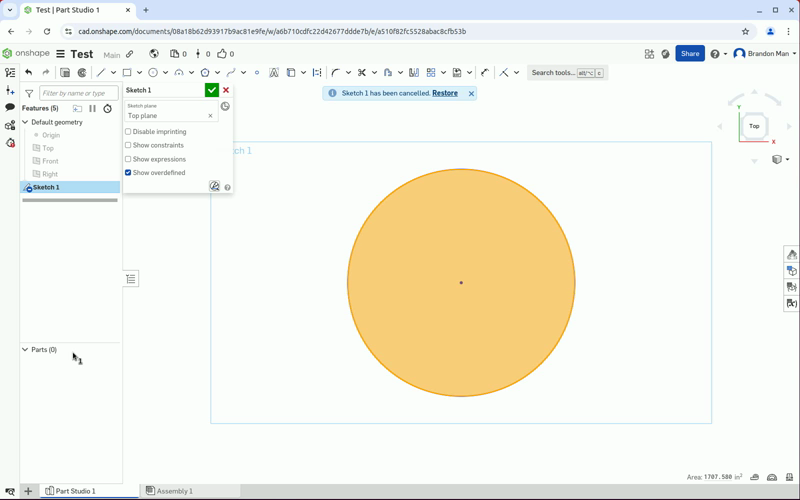
key(shift+e)
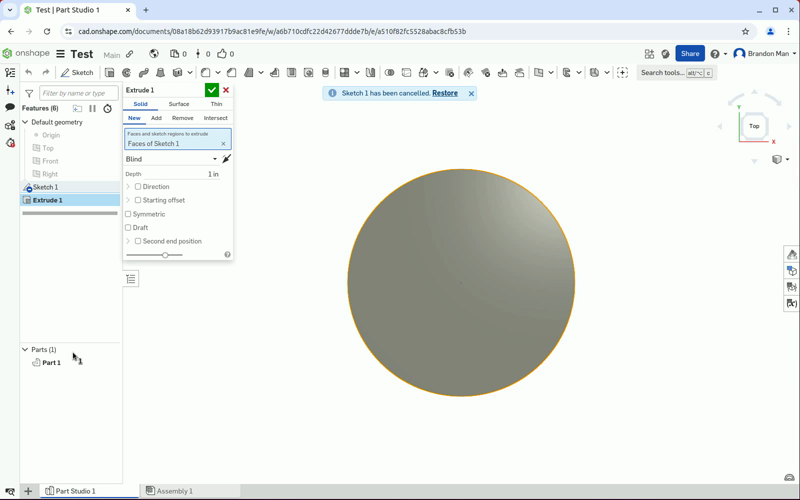
mouse_move(143, 106)
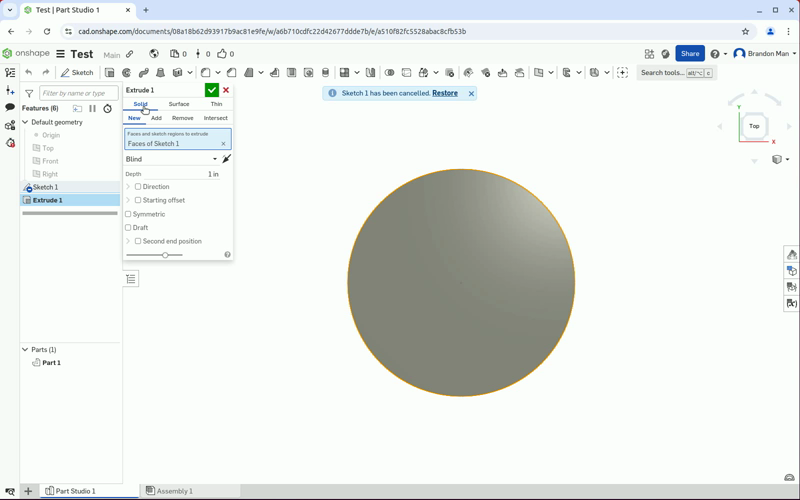
click(143, 106)
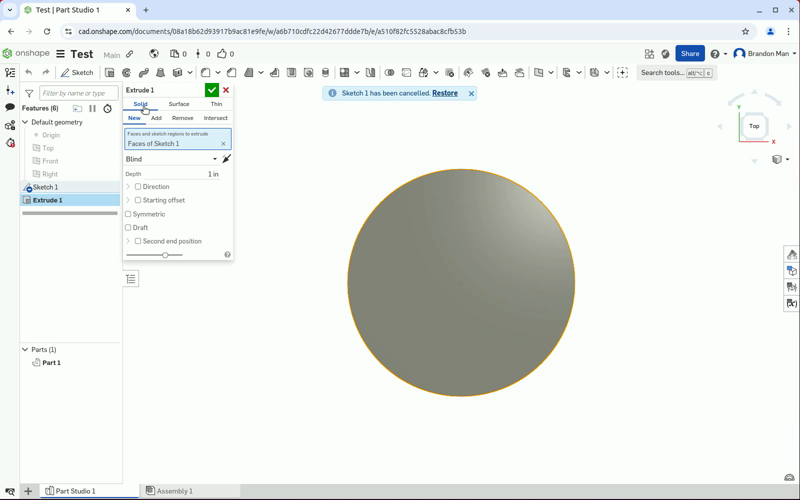
mouse_move(137, 120)
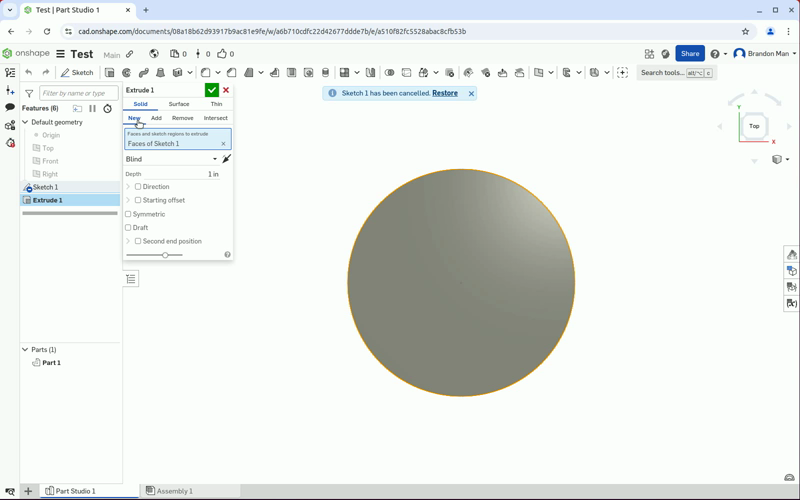
click(137, 120)
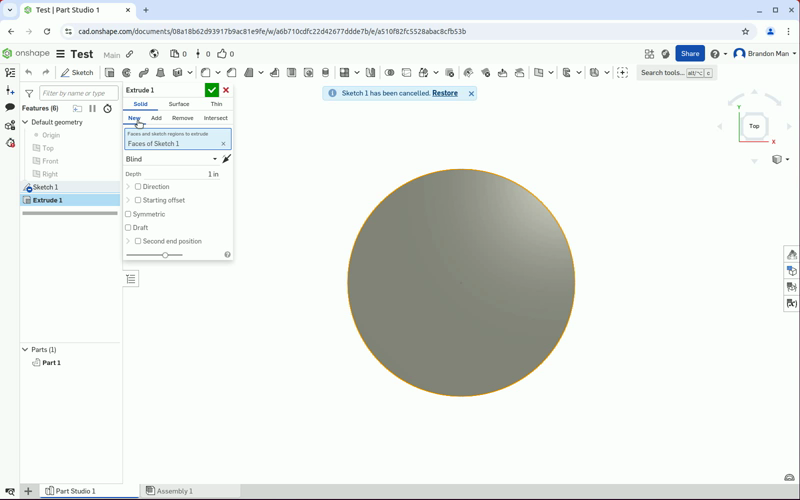
key(tab, 4)
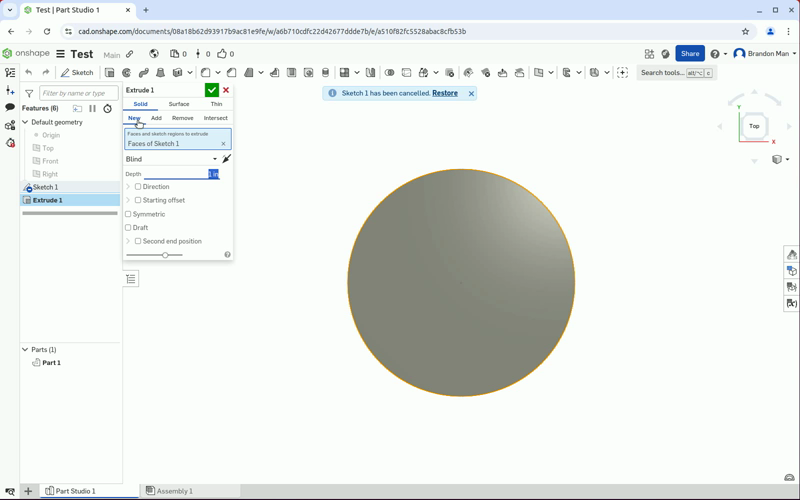
text(4.814)
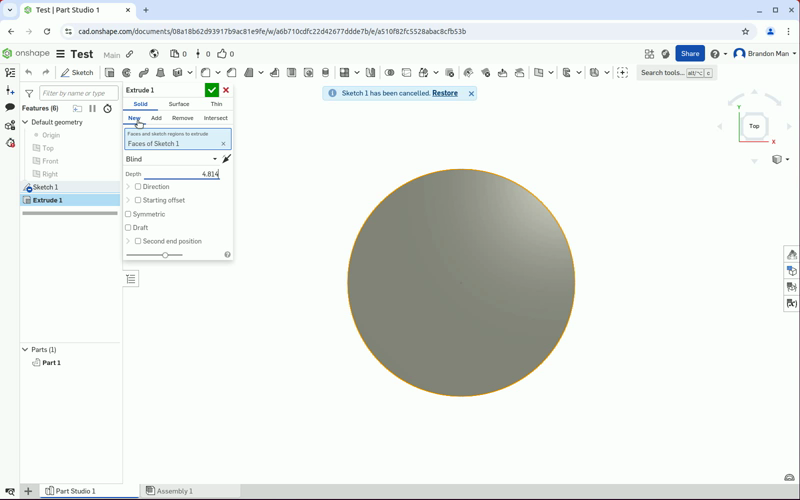
key(tab, 3)
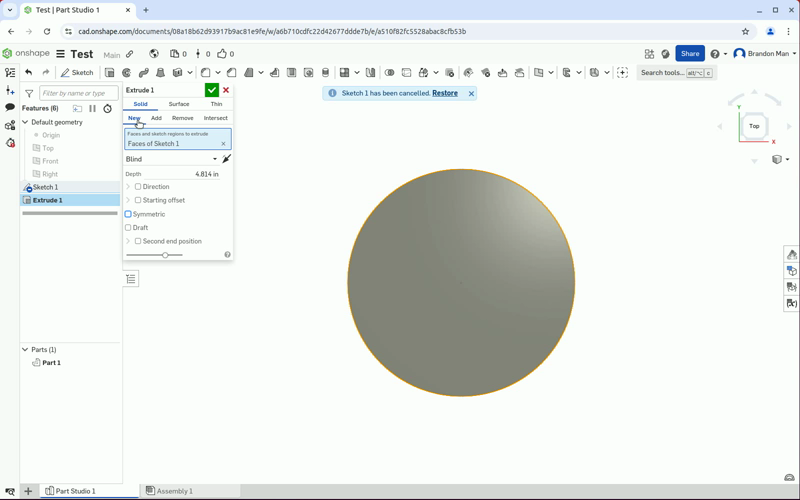
key(space)
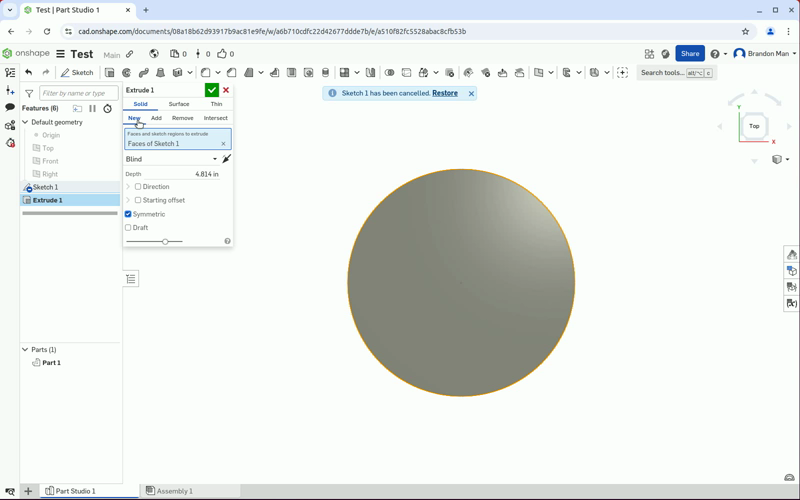
key(enter)
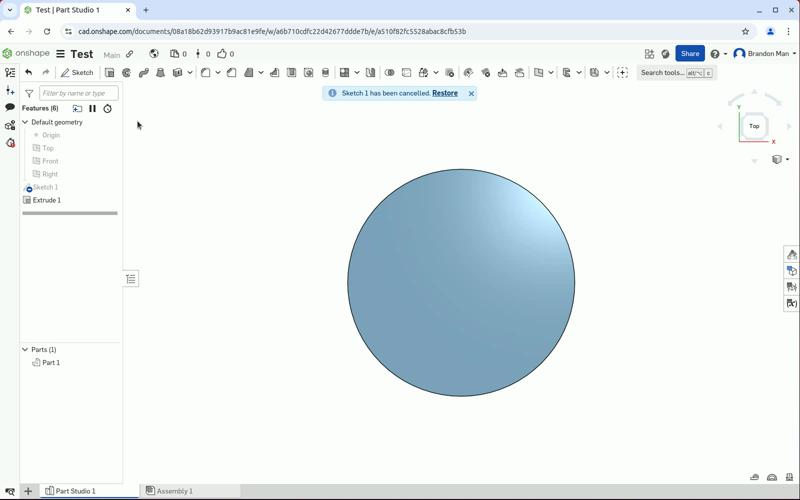
key(shift+h)
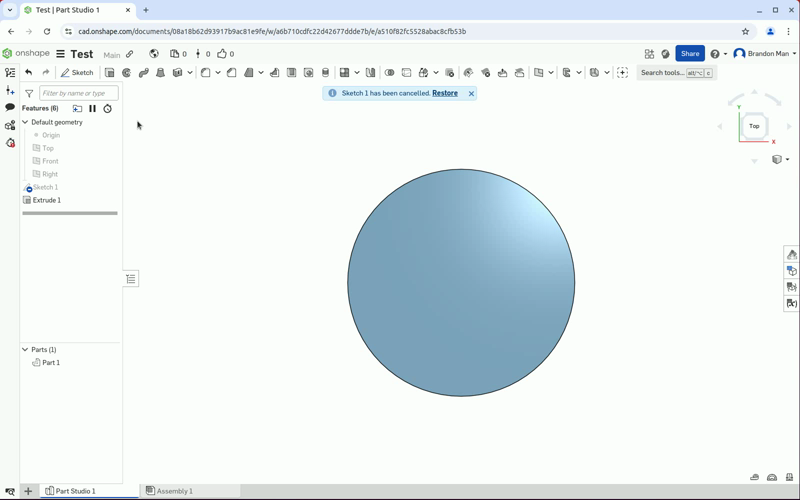
key(shift+h)
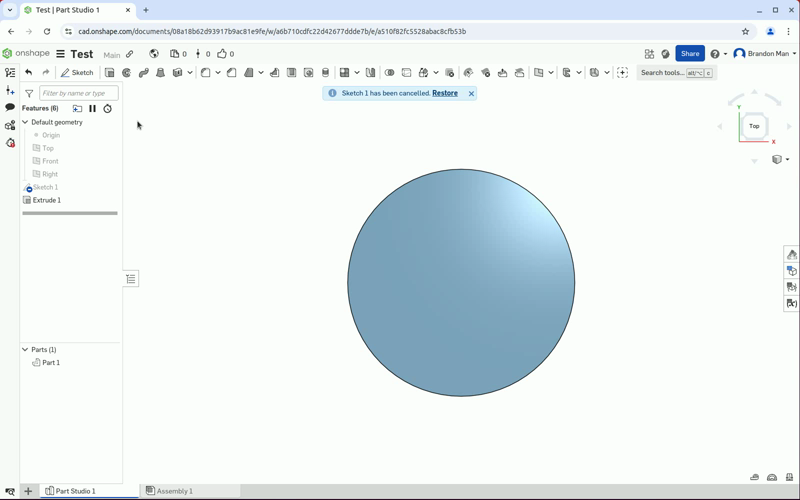
mouse_move(73, 189)
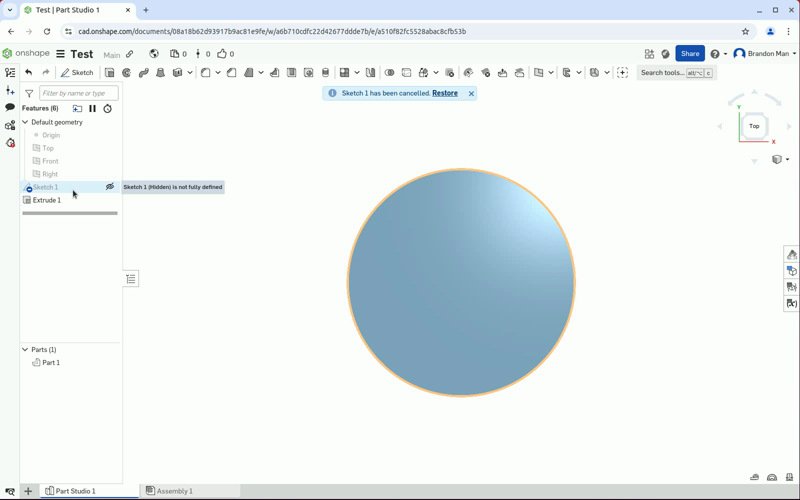
click(73, 189)
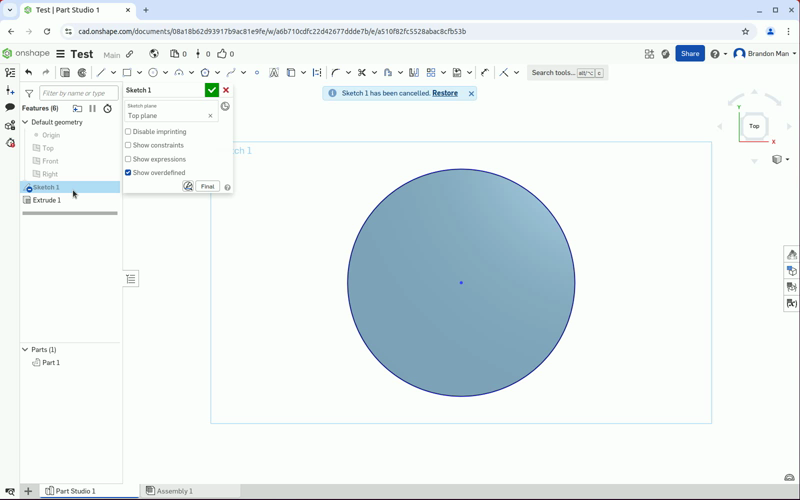
mouse_move(229, 92)
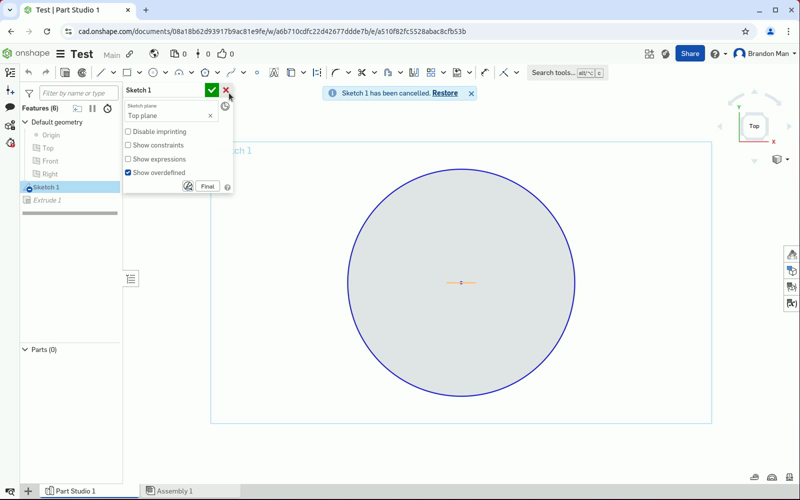
click(229, 92)
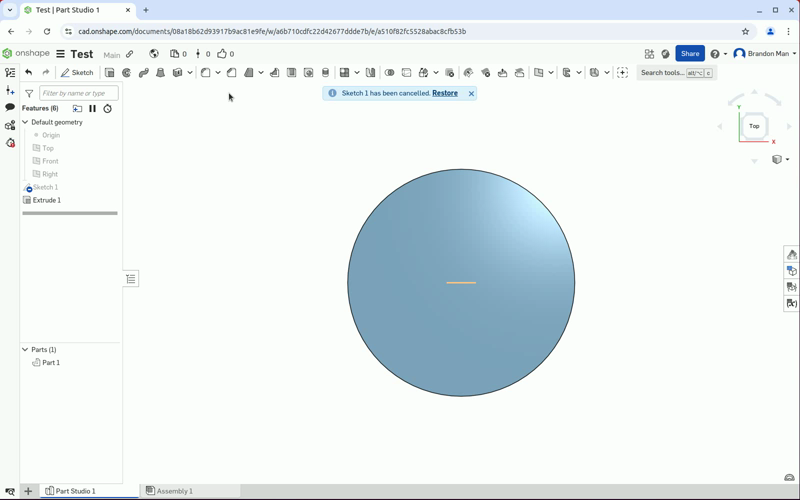
mouse_move(541, 75)
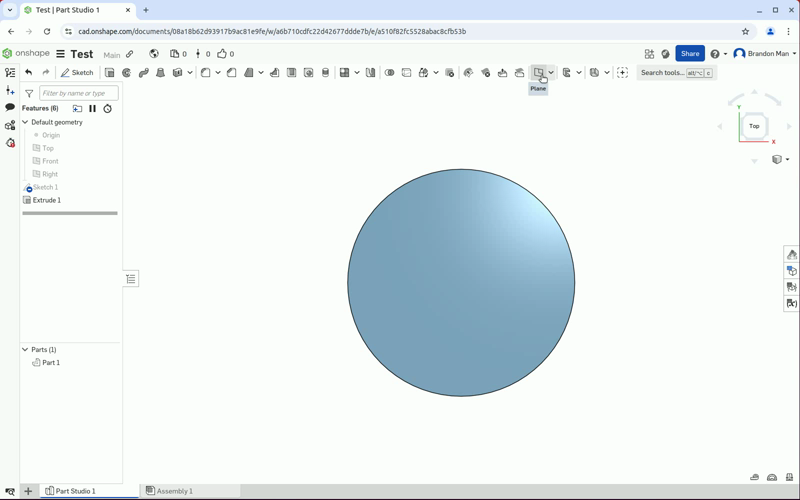
click(541, 75)
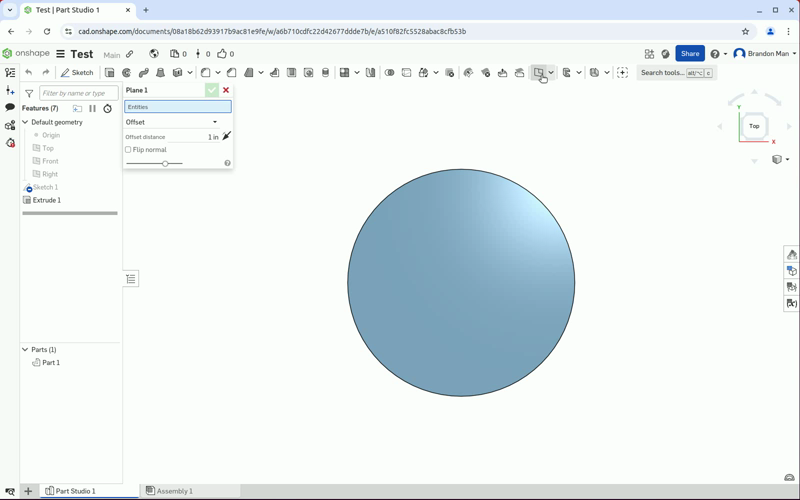
mouse_move(73, 150)
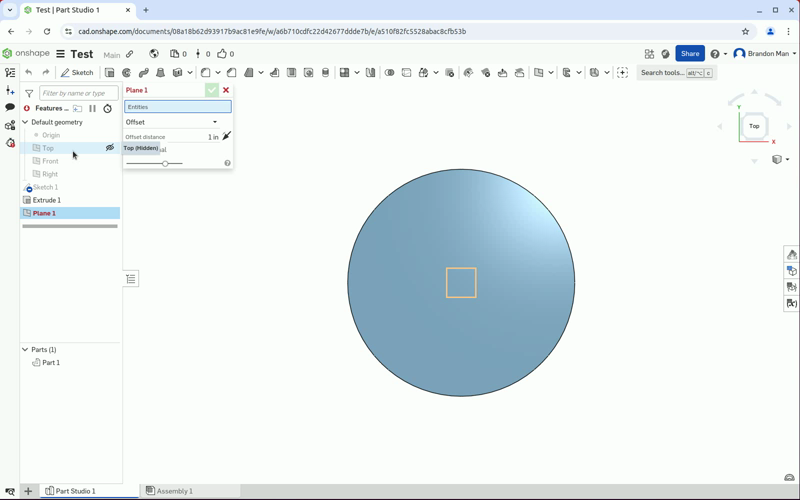
click(73, 150)
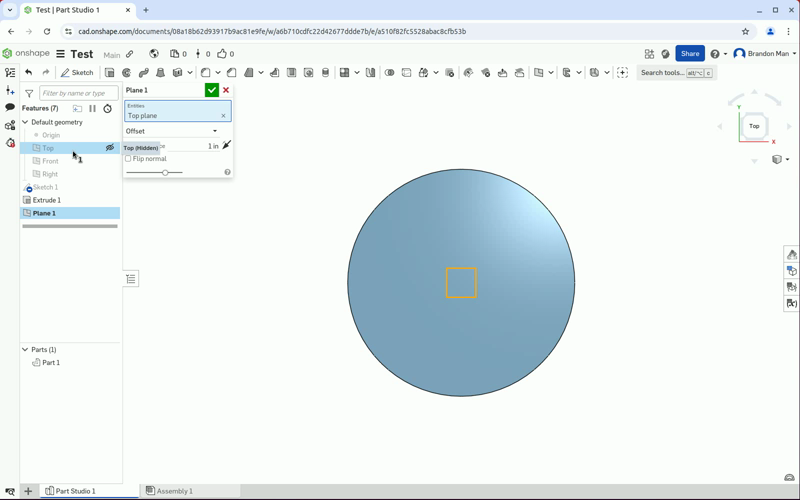
key(tab, 2)
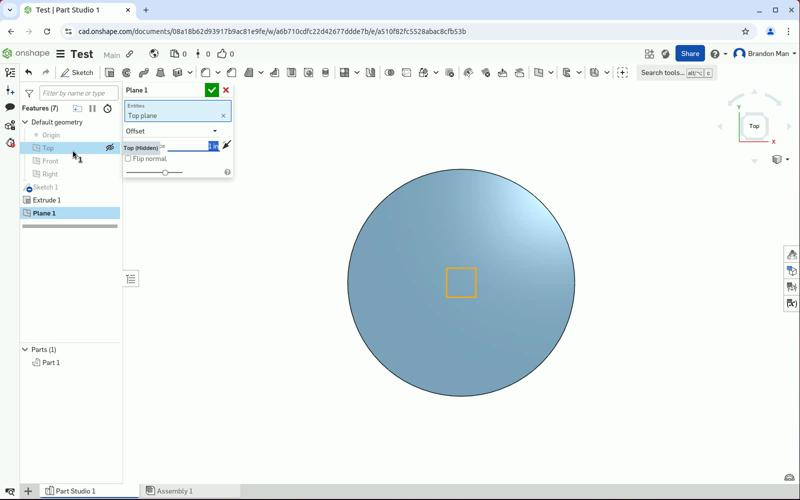
text(2.403)
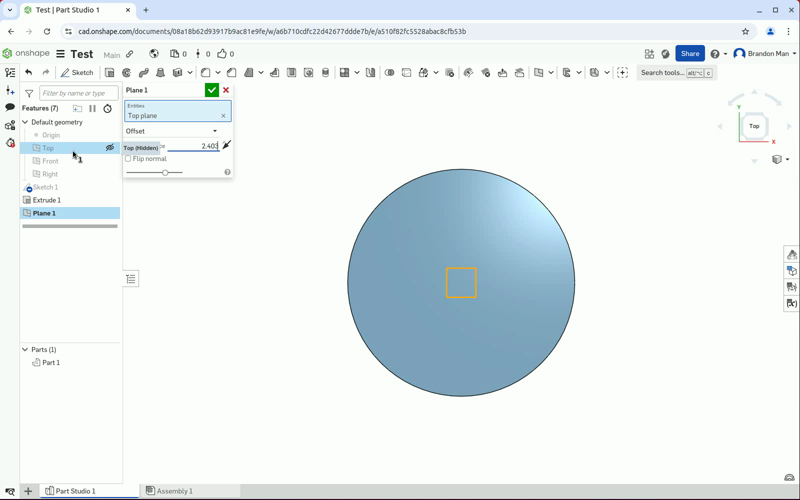
key(enter, 2)
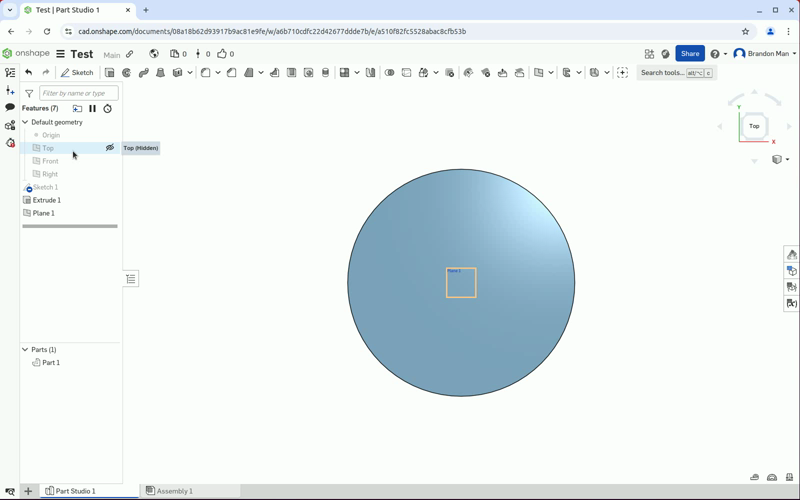
key(shift+s)
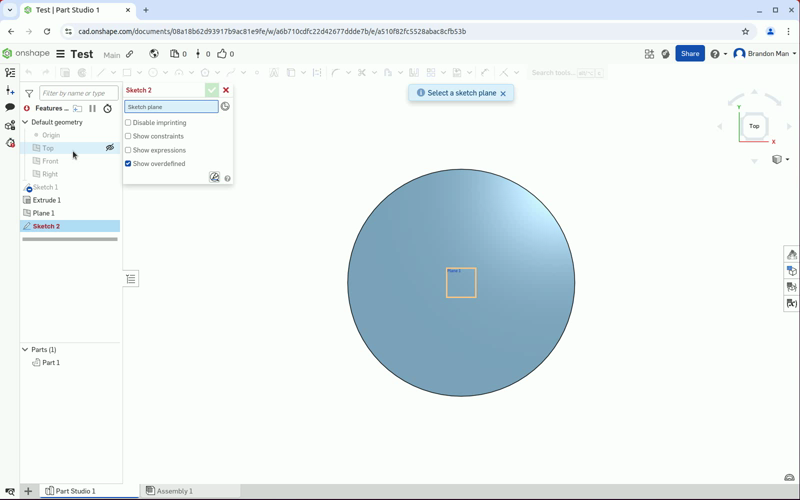
mouse_move(73, 215)
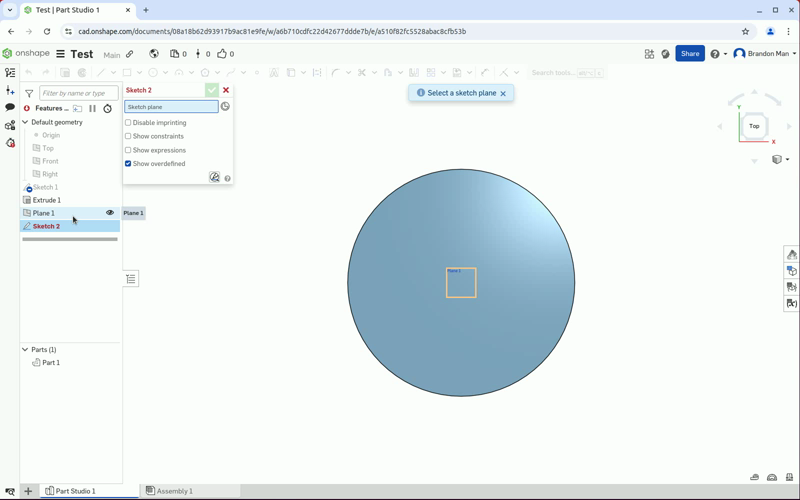
click(73, 215)
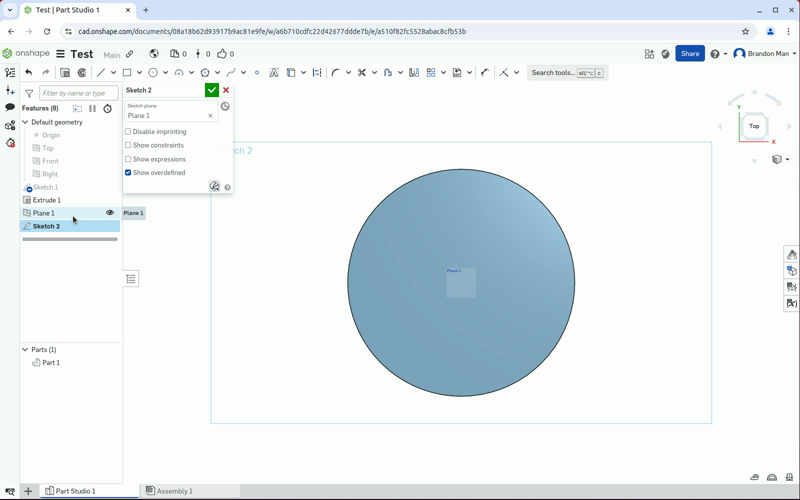
mouse_move(73, 352)
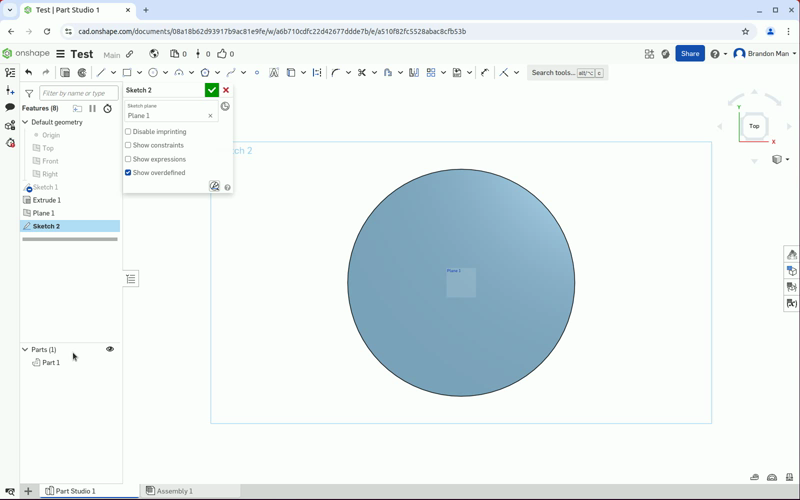
key(y)
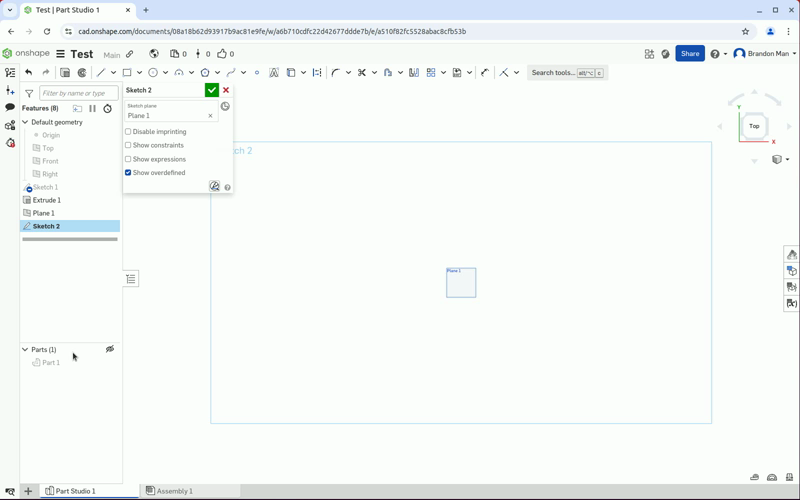
key(c)
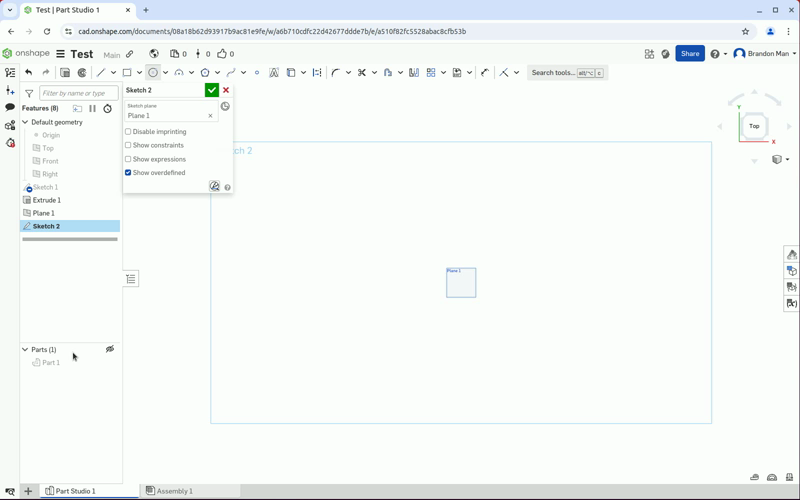
key_down(shift)
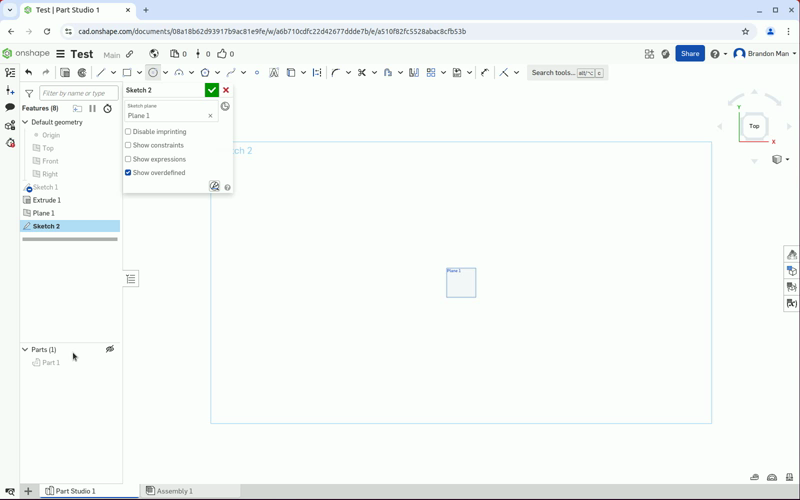
mouse_move(461, 197)
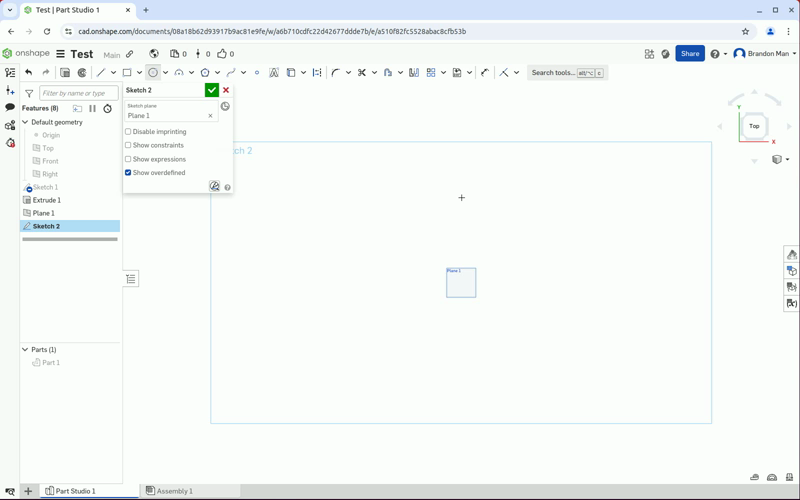
click(461, 197)
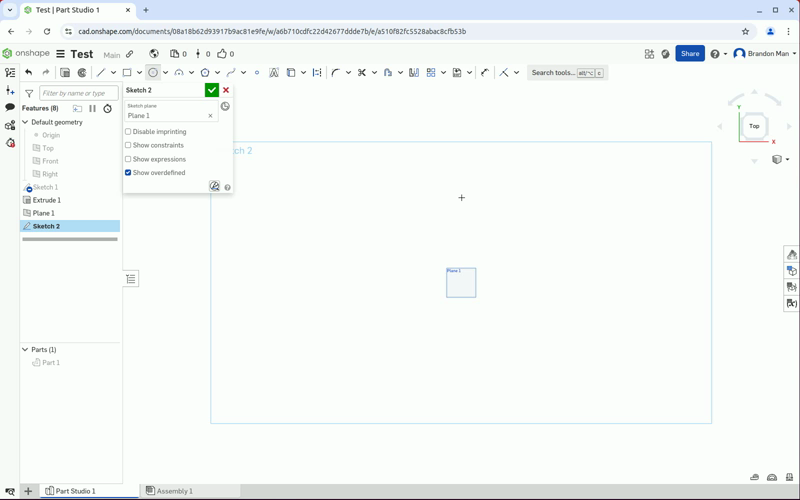
key_up(shift)
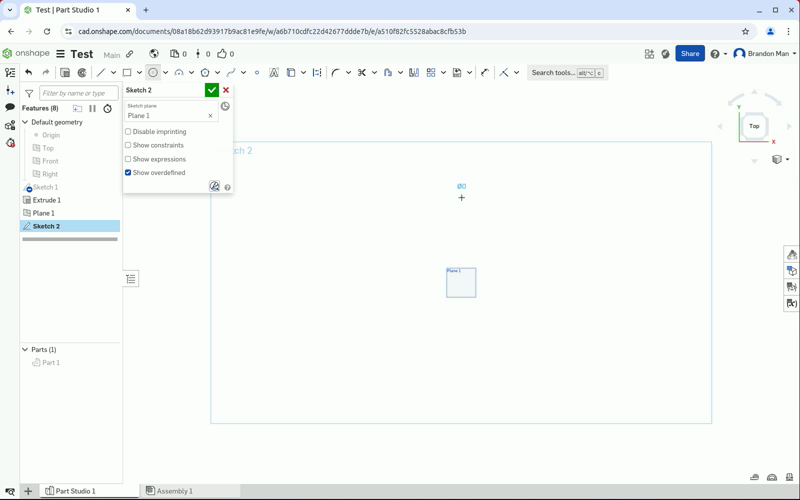
mouse_move(474, 197)
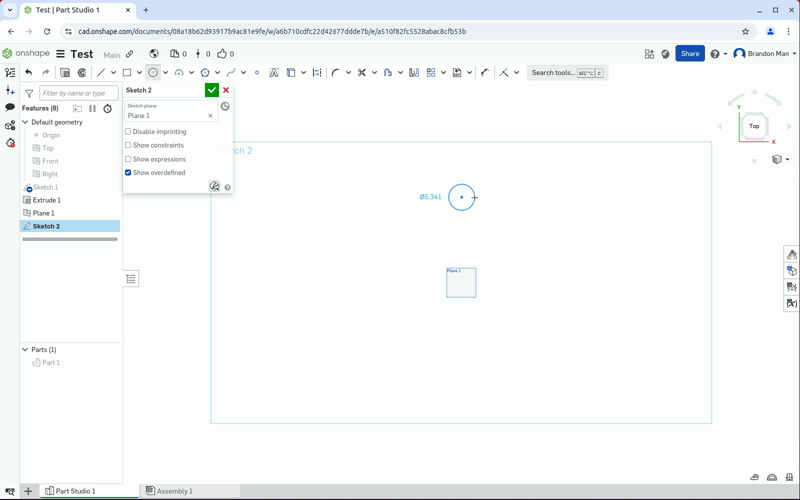
click(474, 197)
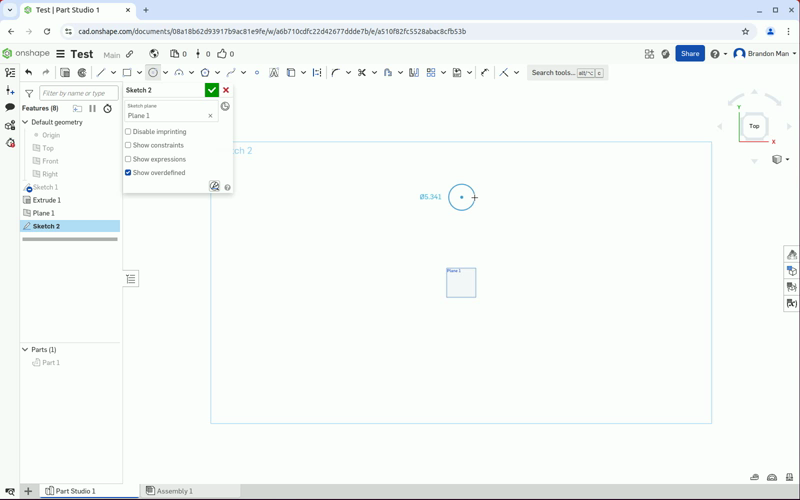
key(esc)
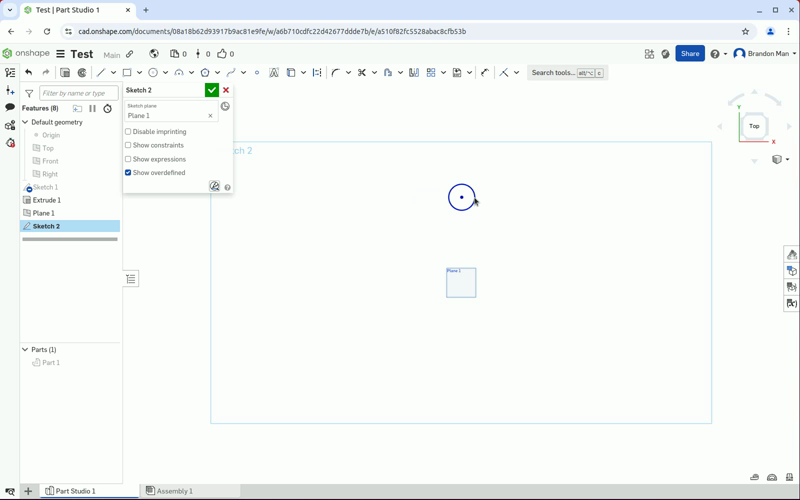
mouse_move(454, 206)
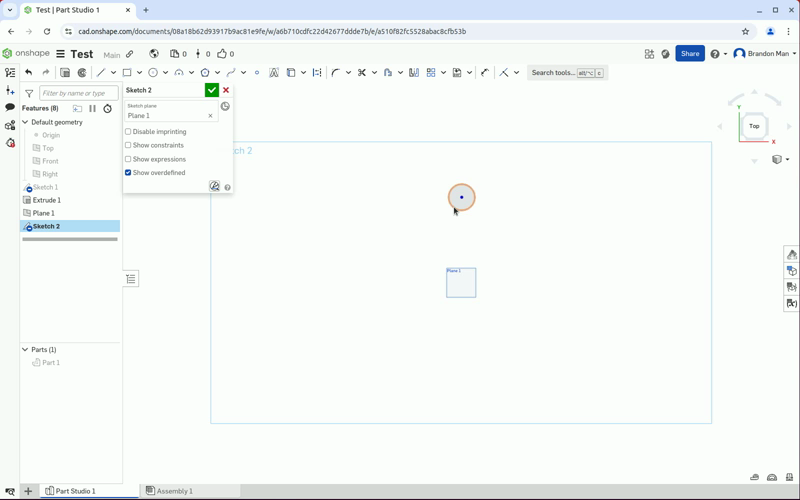
scroll(6)
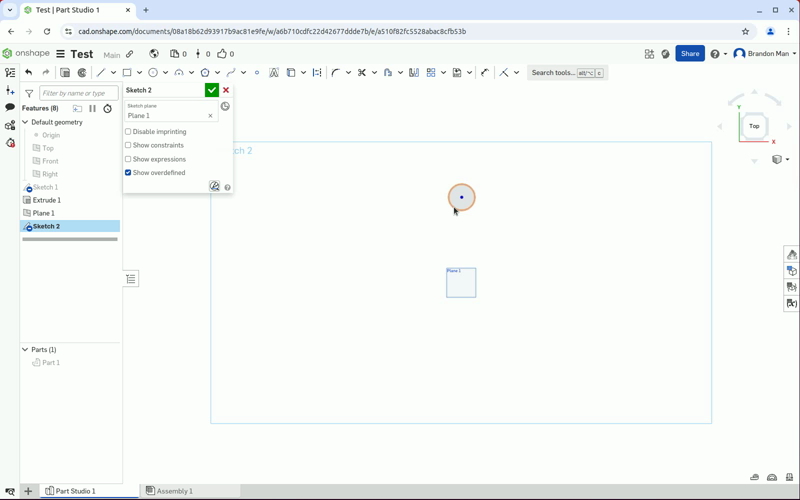
scroll(6)
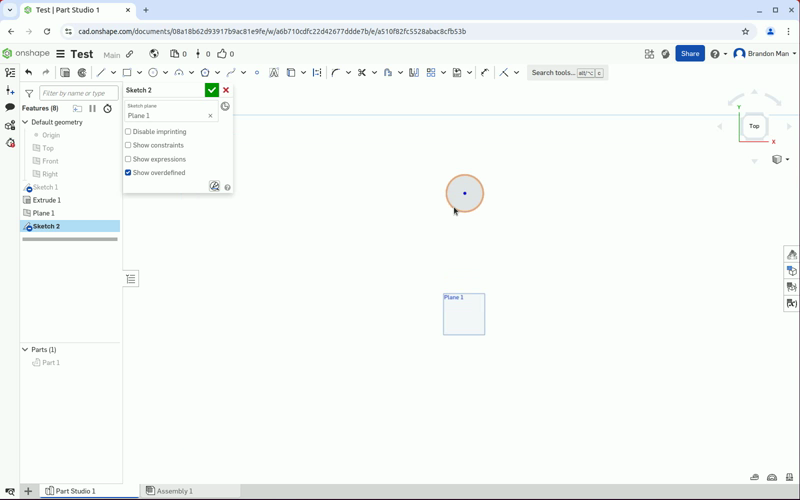
scroll(6)
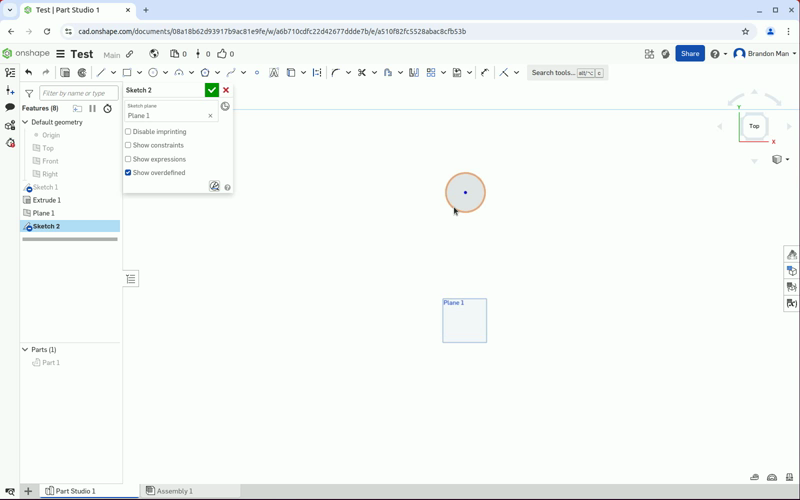
scroll(6)
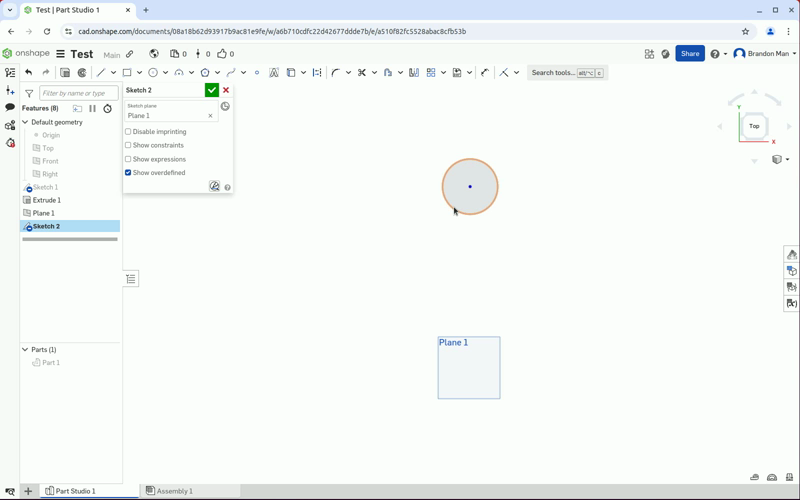
scroll(6)
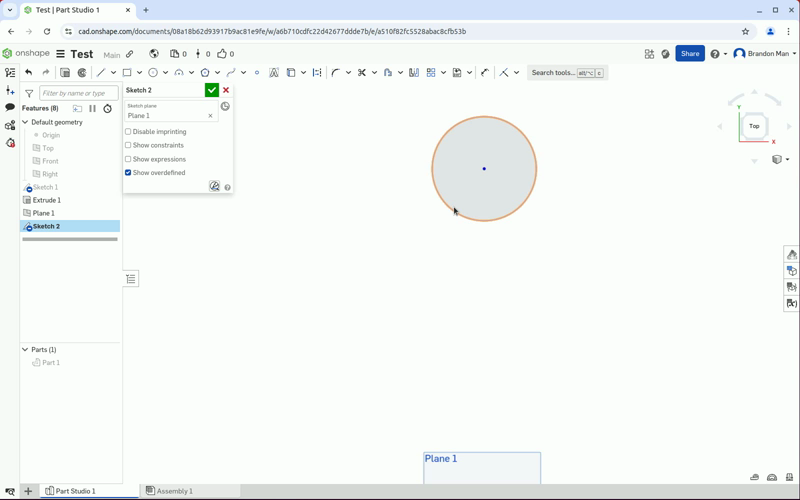
scroll(6)
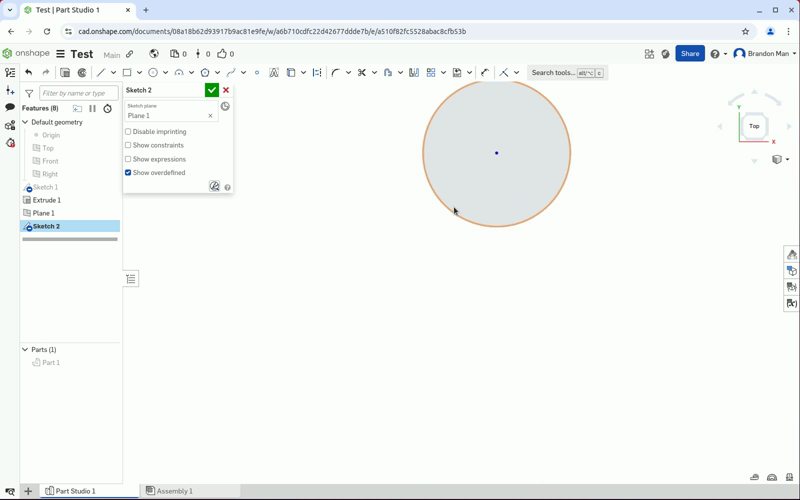
scroll(6)
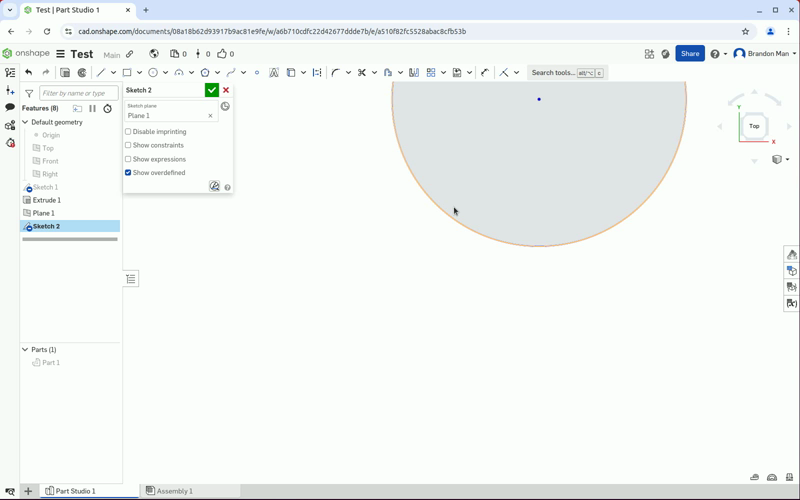
click(454, 206)
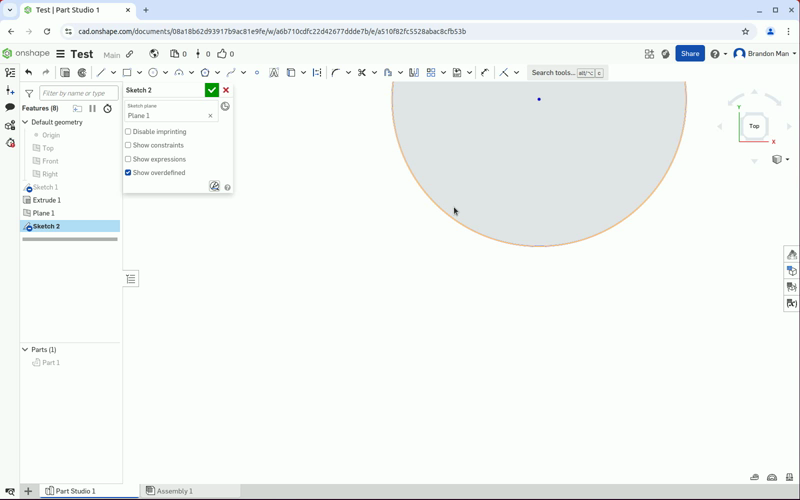
scroll(-6)
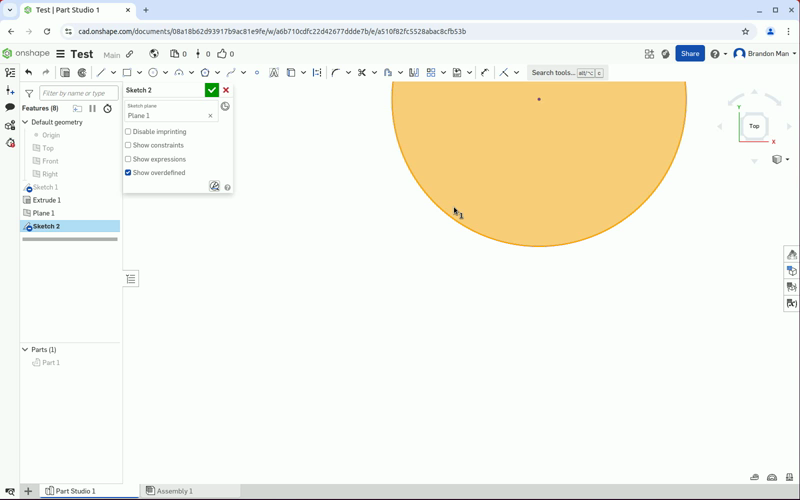
scroll(-6)
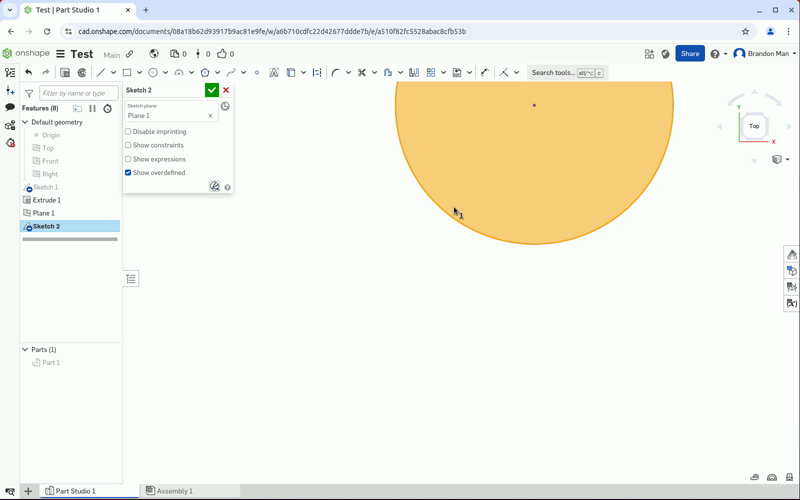
scroll(-6)
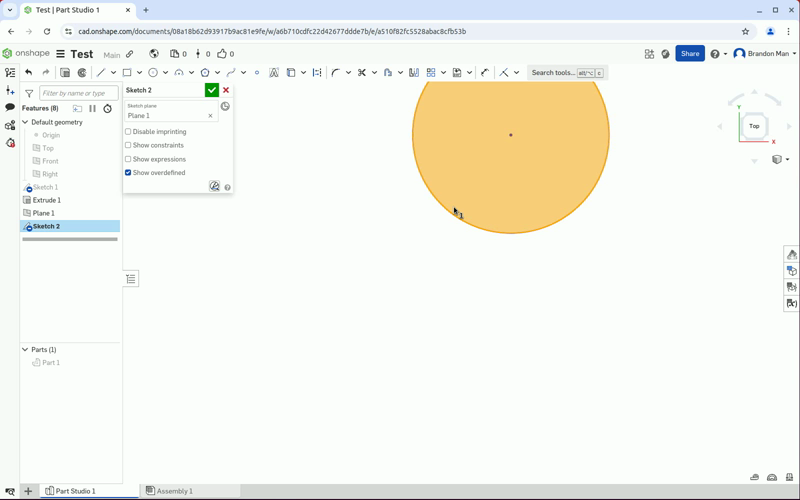
scroll(-6)
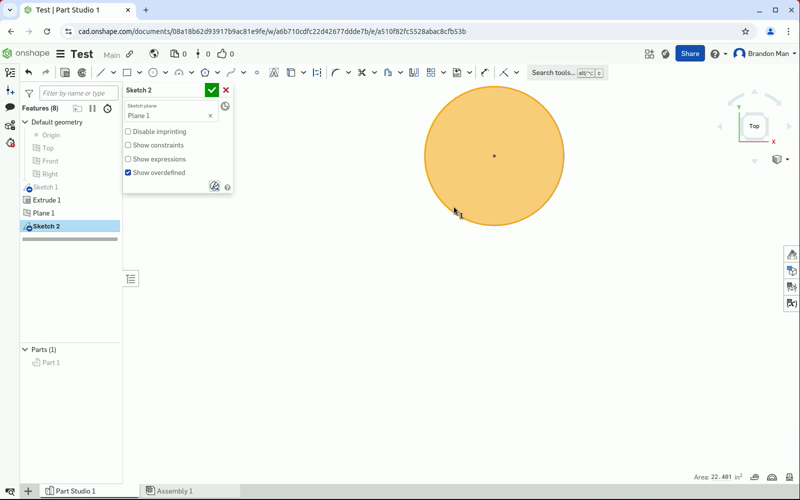
scroll(-6)
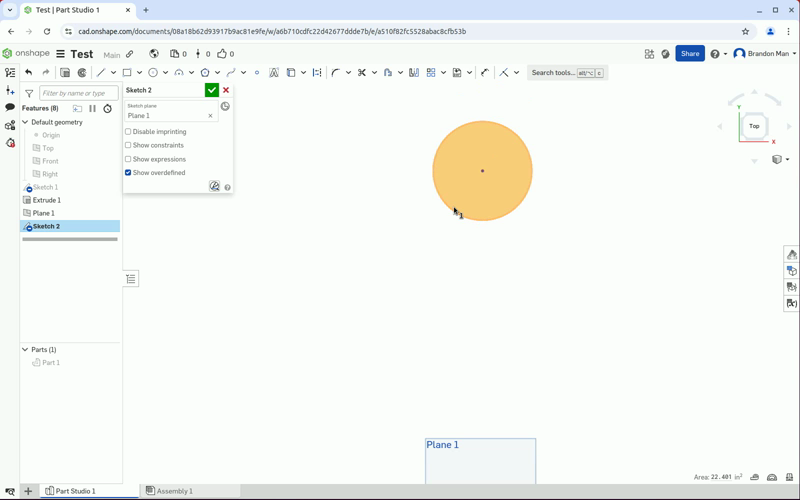
scroll(-6)
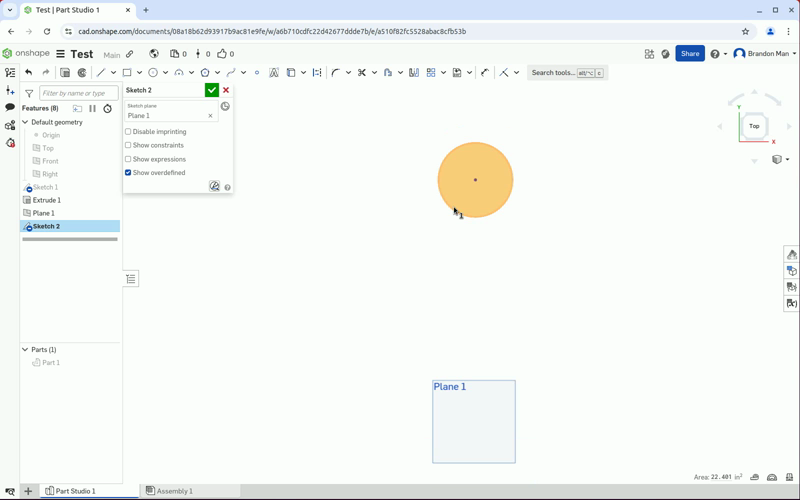
scroll(-6)
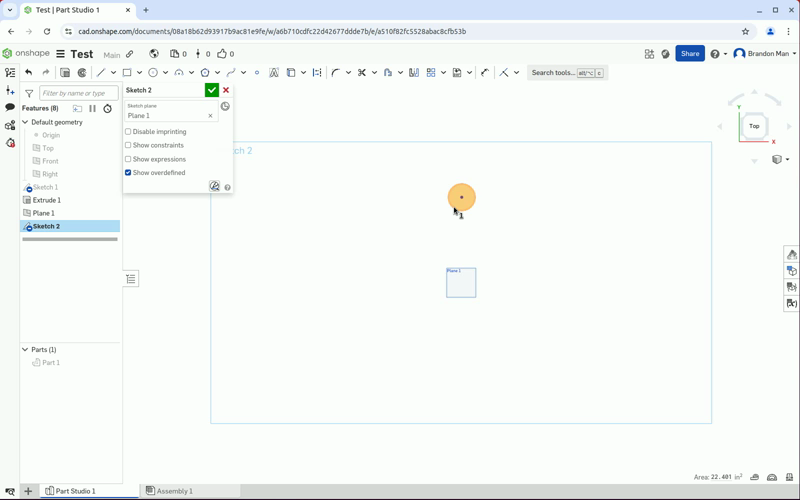
mouse_move(73, 352)
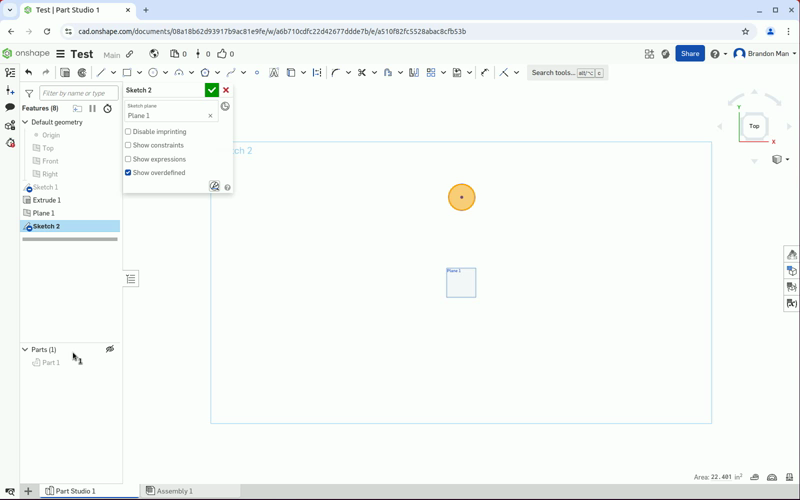
key(shift+y)
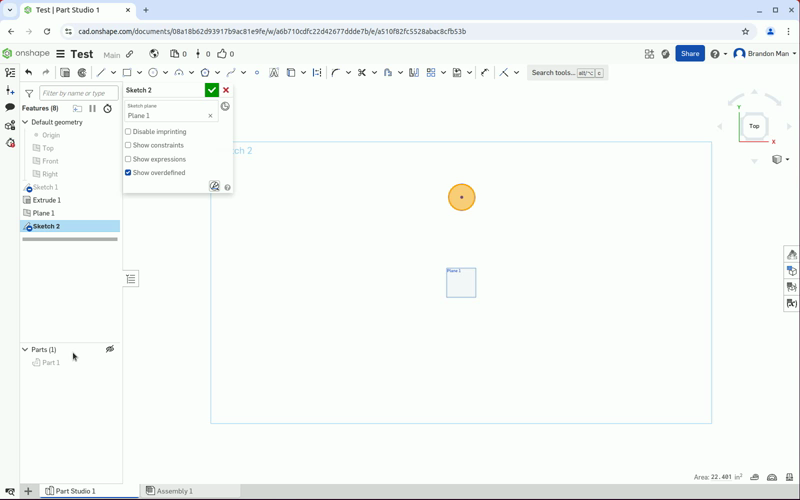
key(shift+e)
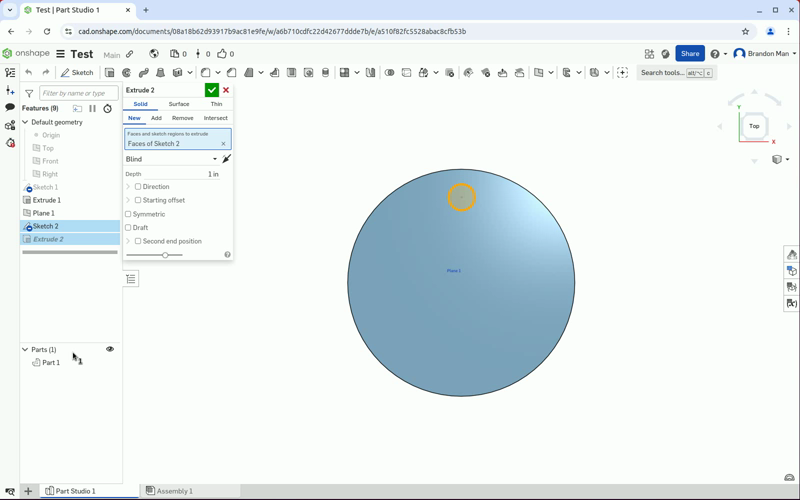
mouse_move(143, 106)
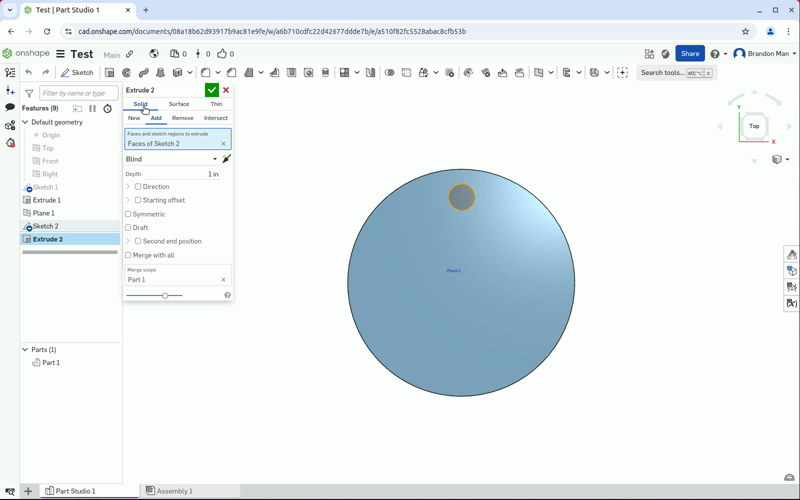
click(143, 106)
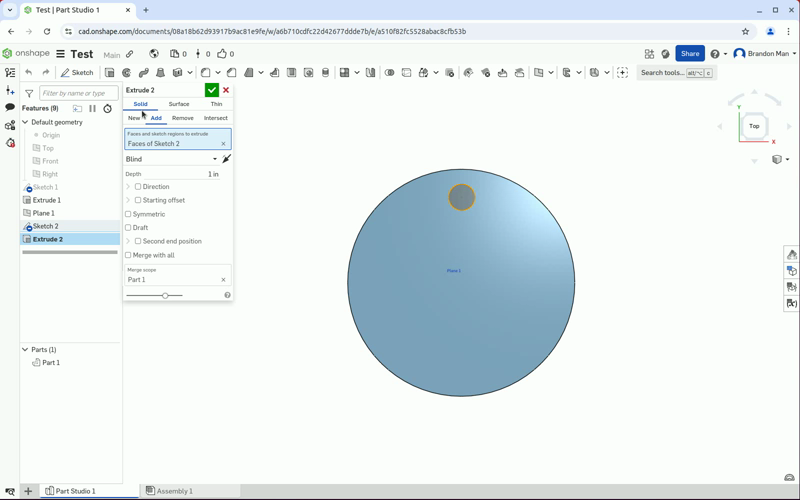
mouse_move(137, 120)
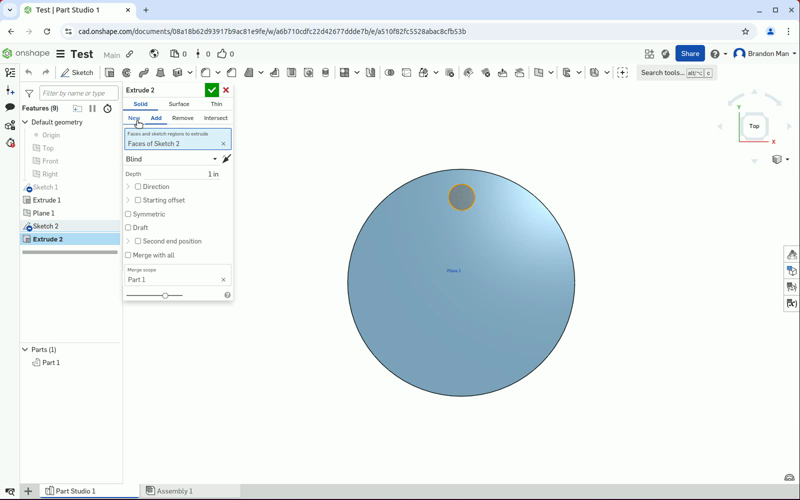
click(137, 120)
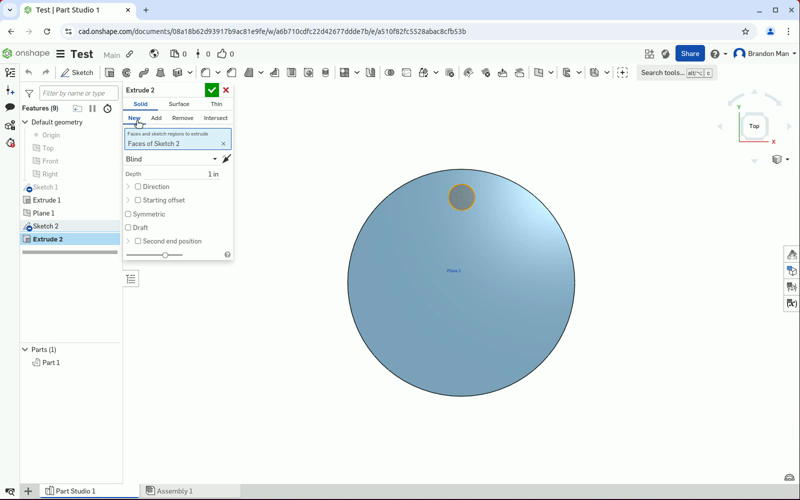
key(tab, 4)
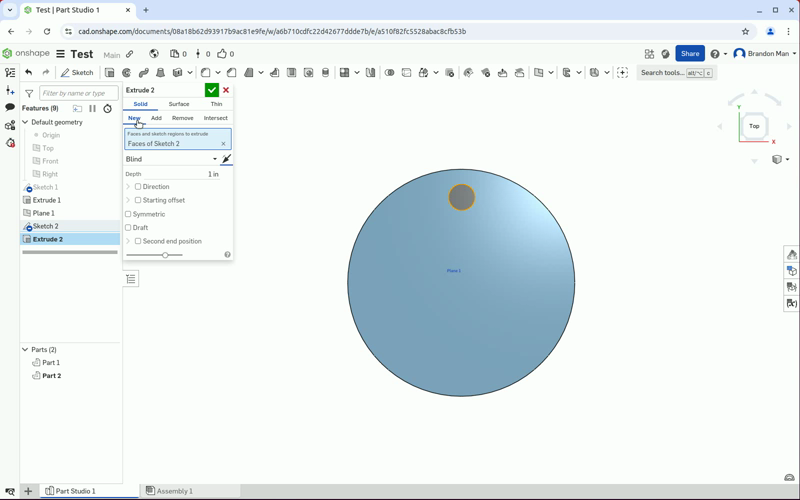
text(12.517)
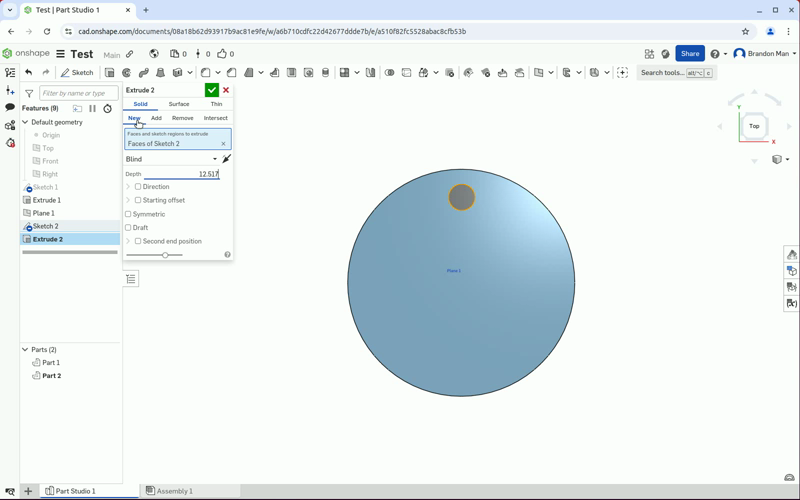
key(enter)
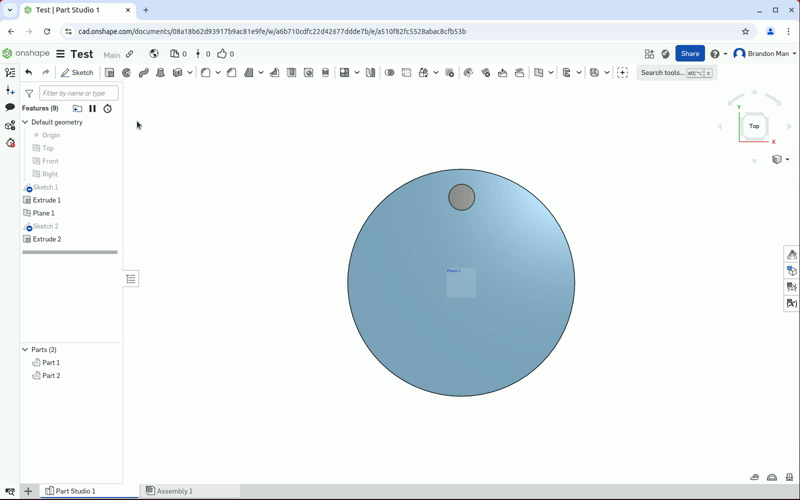
key(shift+h)
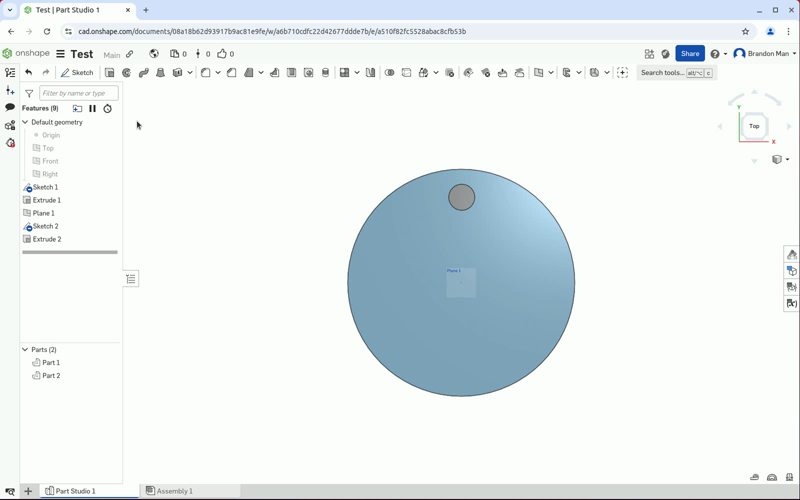
key(shift+h)
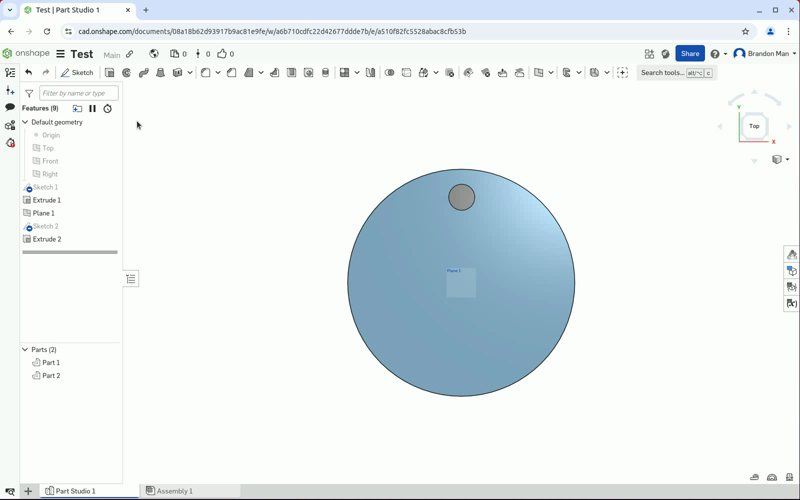
mouse_move(73, 189)
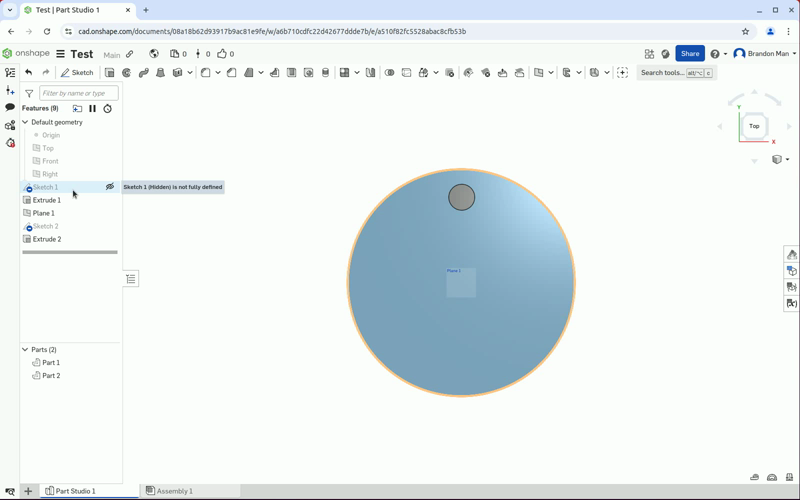
click(73, 189)
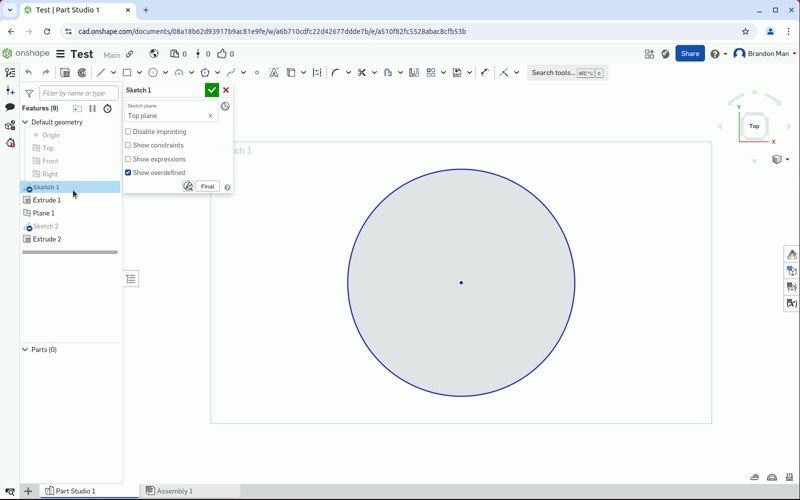
mouse_move(229, 92)
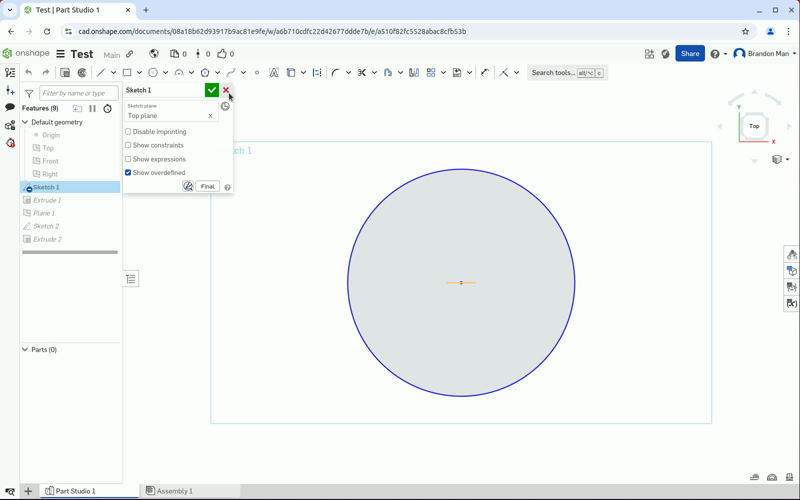
click(229, 92)
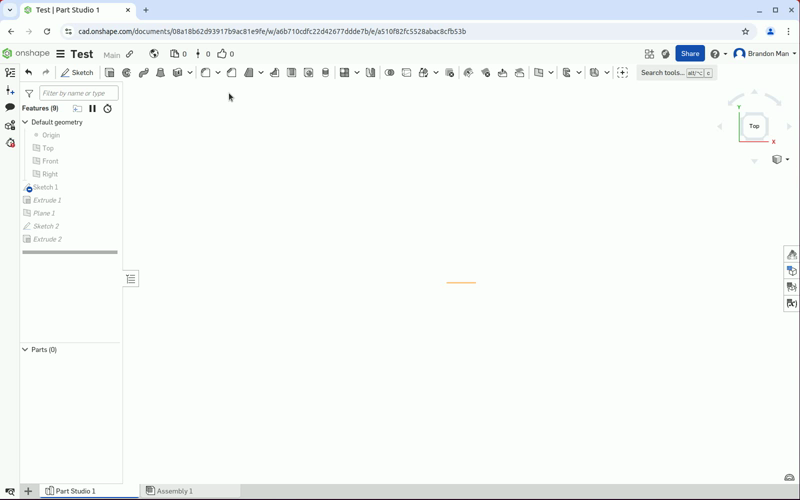
key(shift+s)
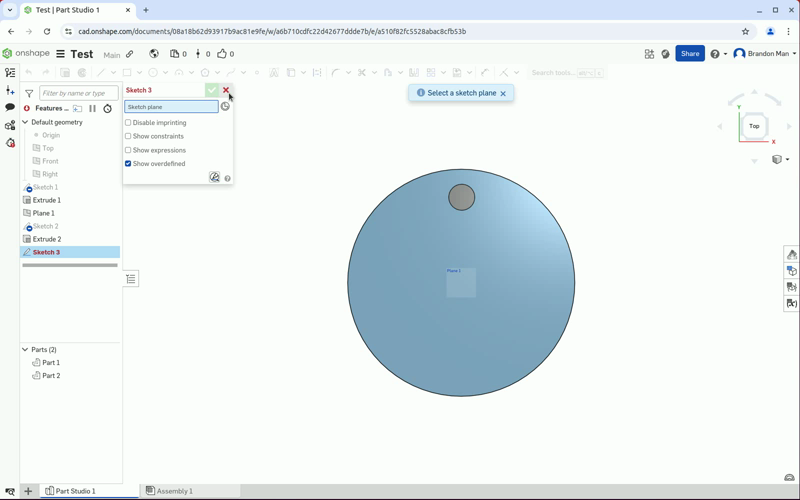
mouse_move(73, 215)
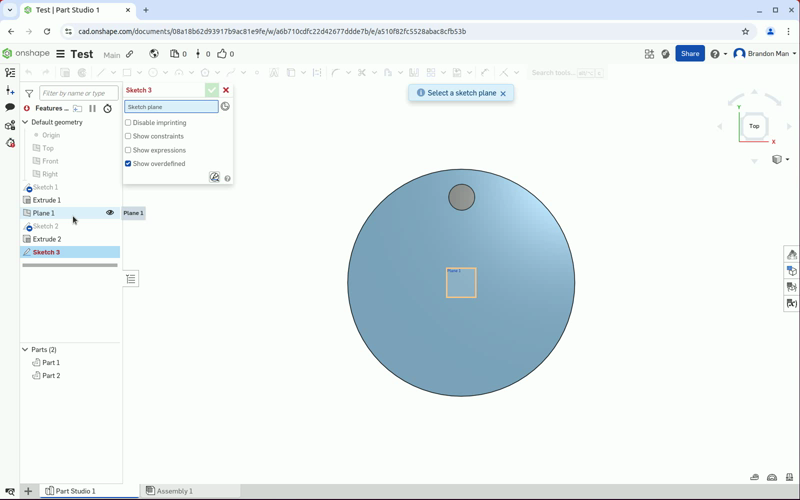
click(73, 215)
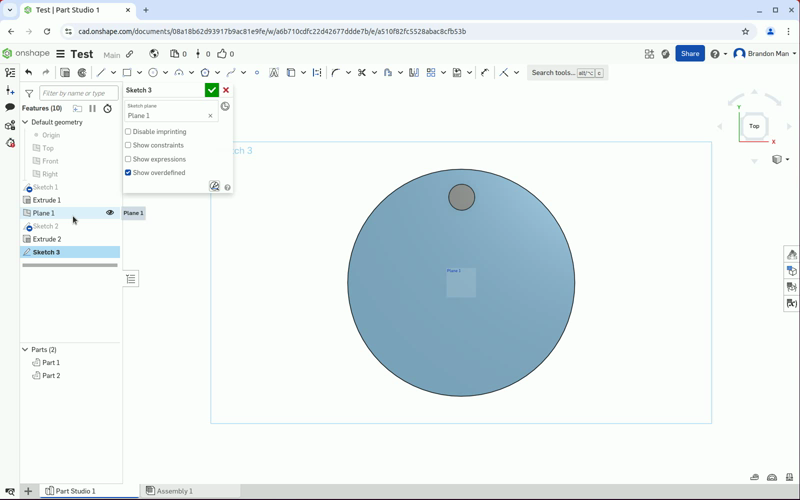
mouse_move(73, 352)
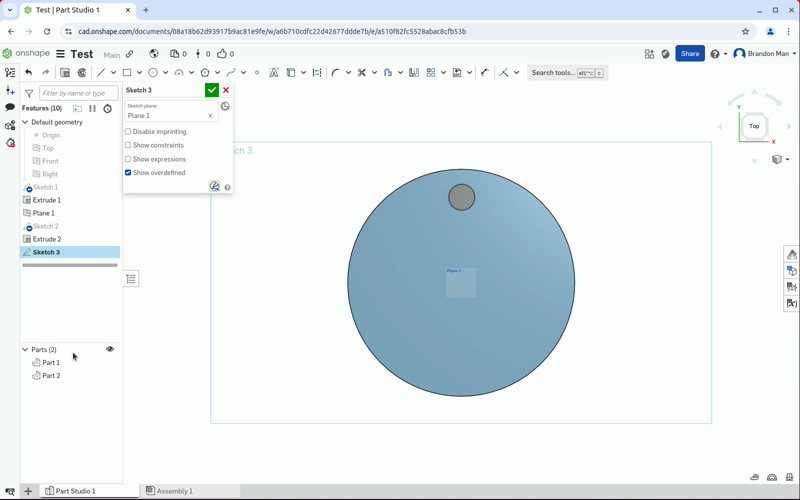
key(y)
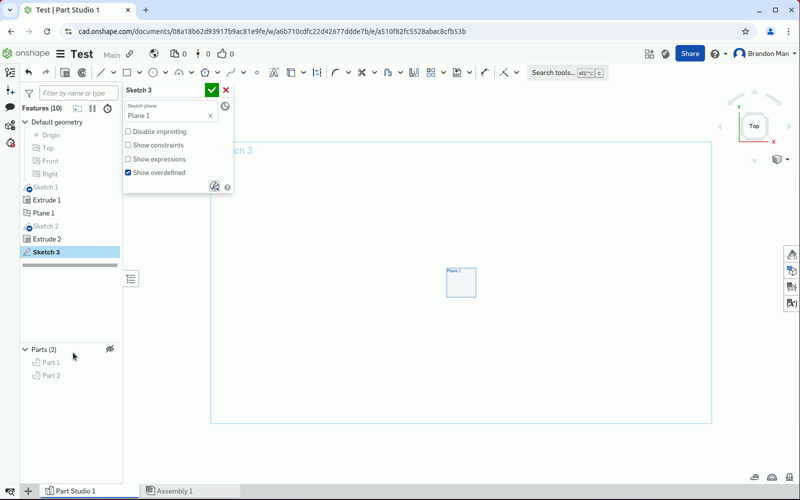
key(c)
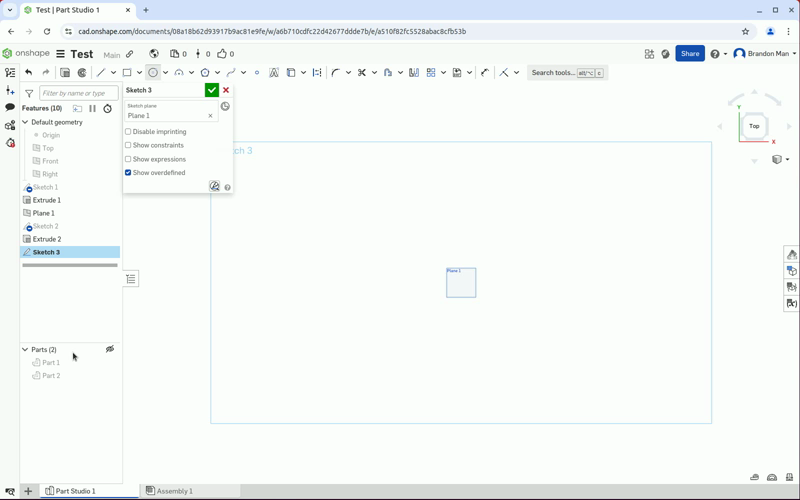
key_down(shift)
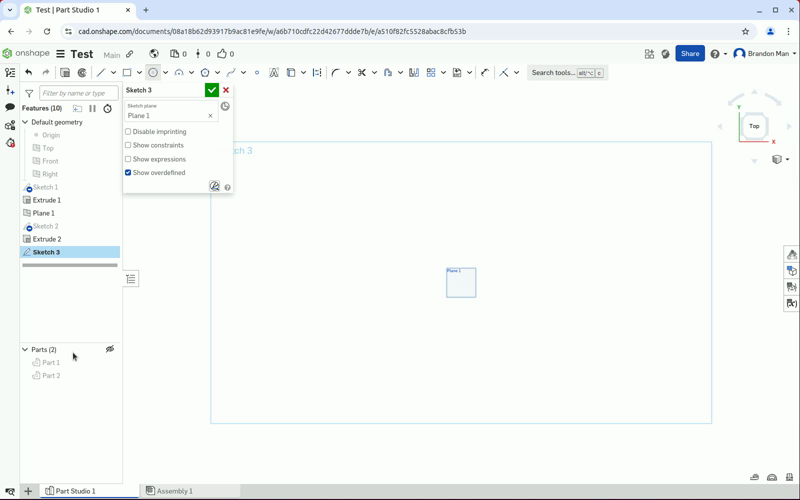
mouse_move(388, 325)
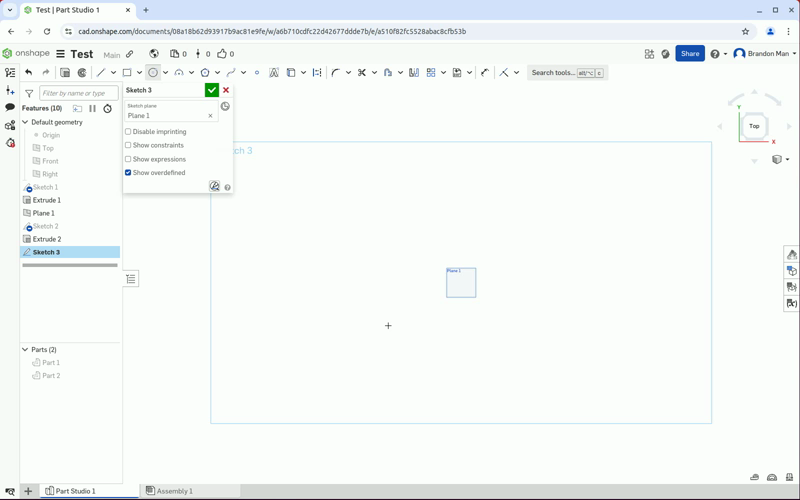
click(388, 325)
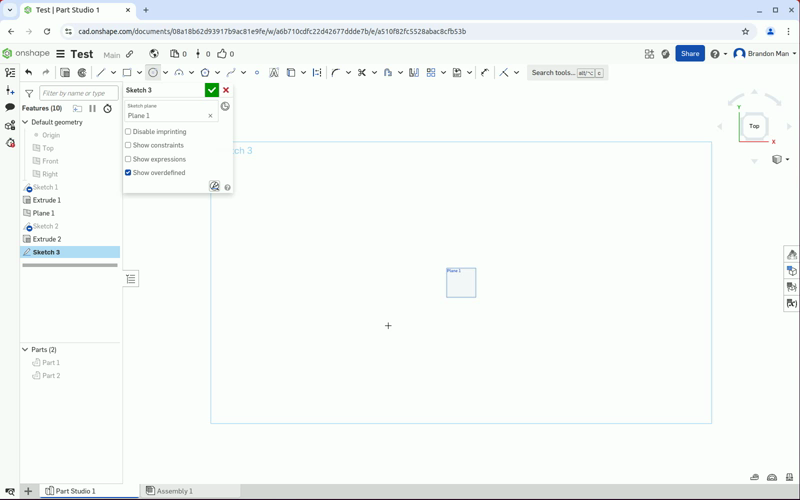
key_up(shift)
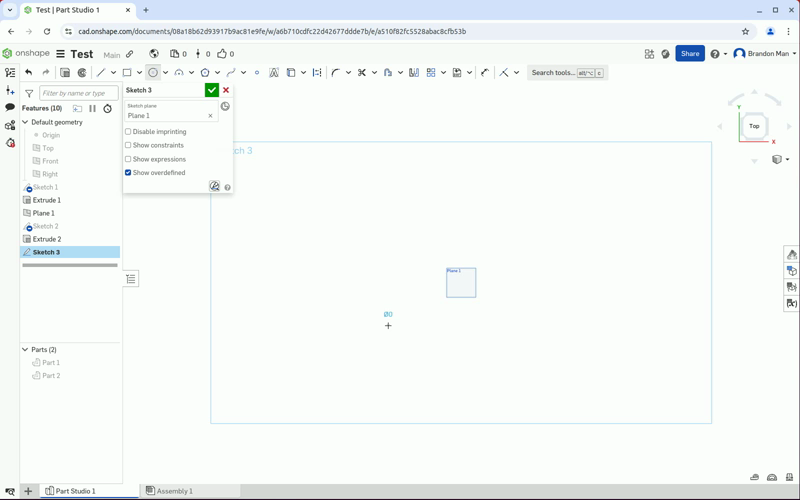
mouse_move(401, 325)
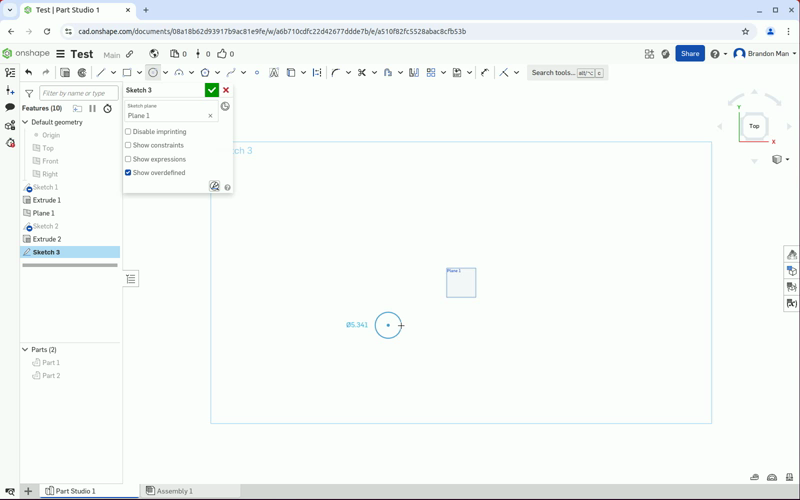
click(401, 325)
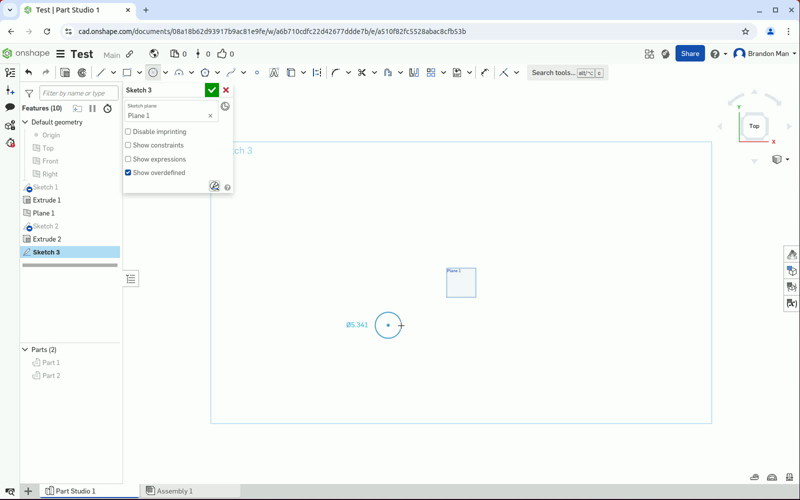
key(esc)
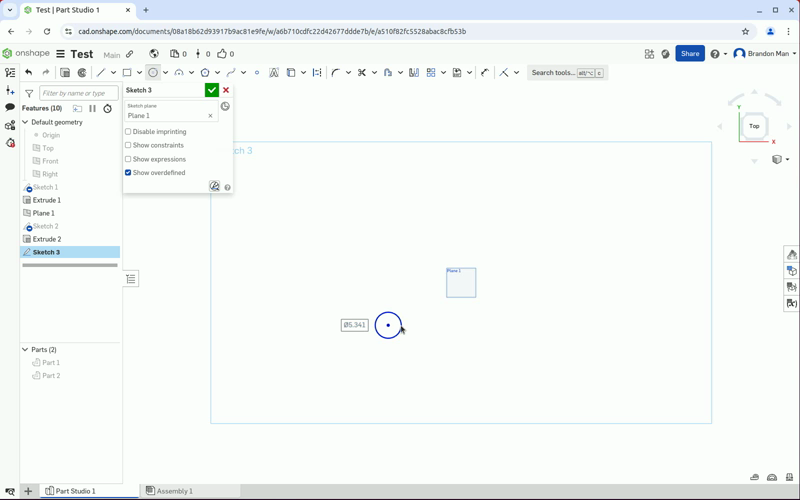
mouse_move(388, 325)
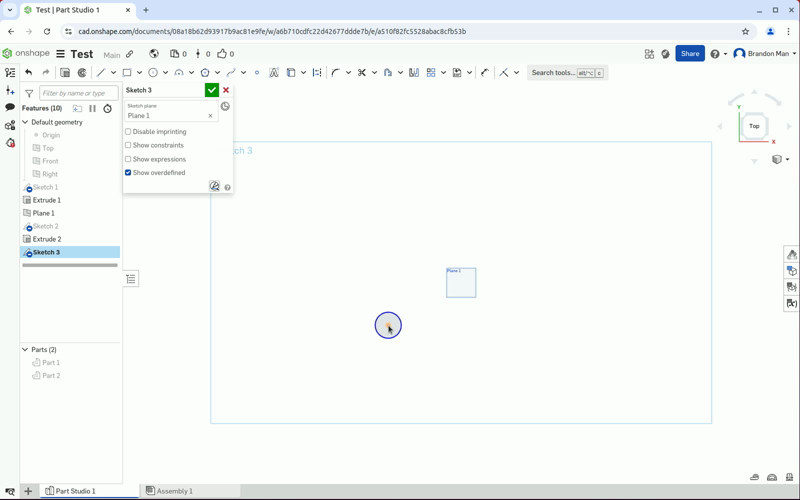
scroll(6)
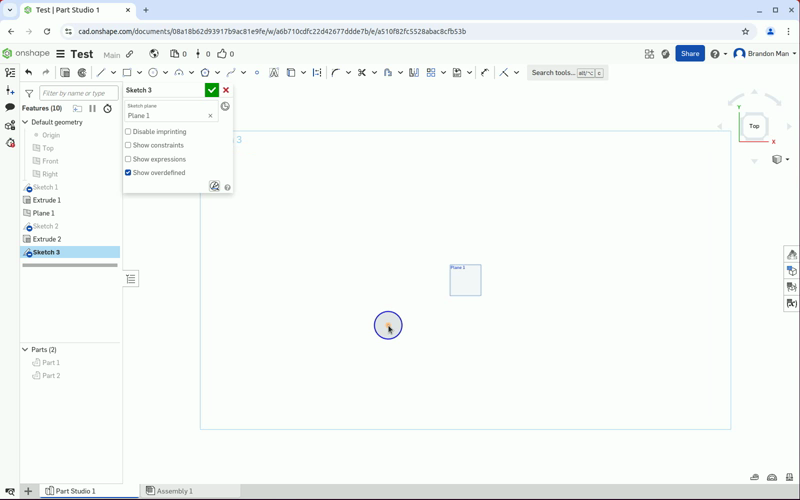
scroll(6)
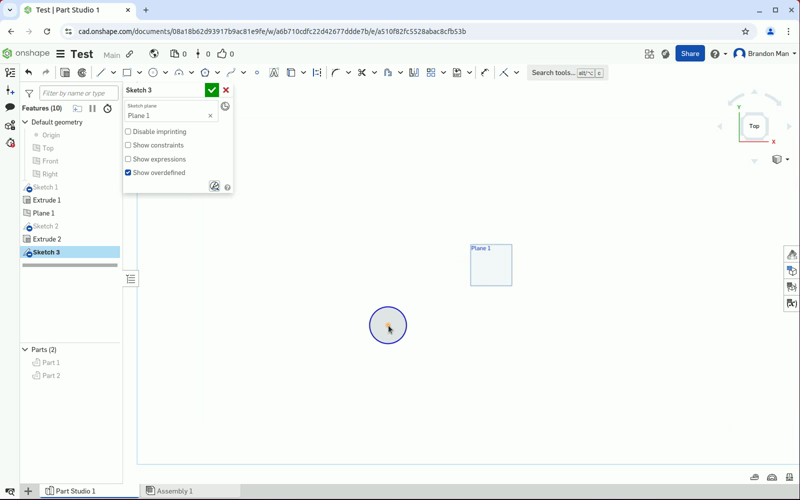
scroll(6)
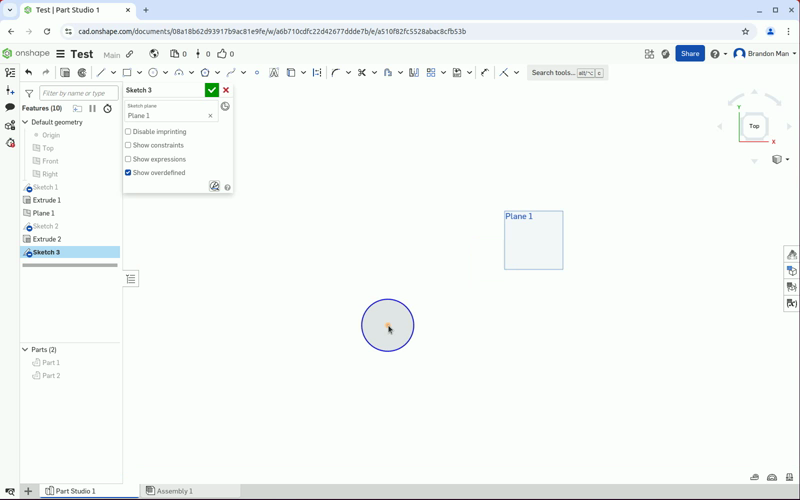
scroll(6)
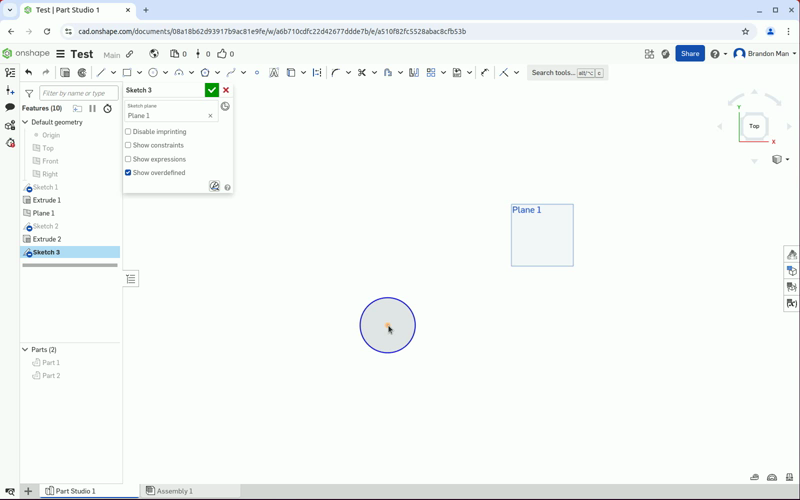
scroll(6)
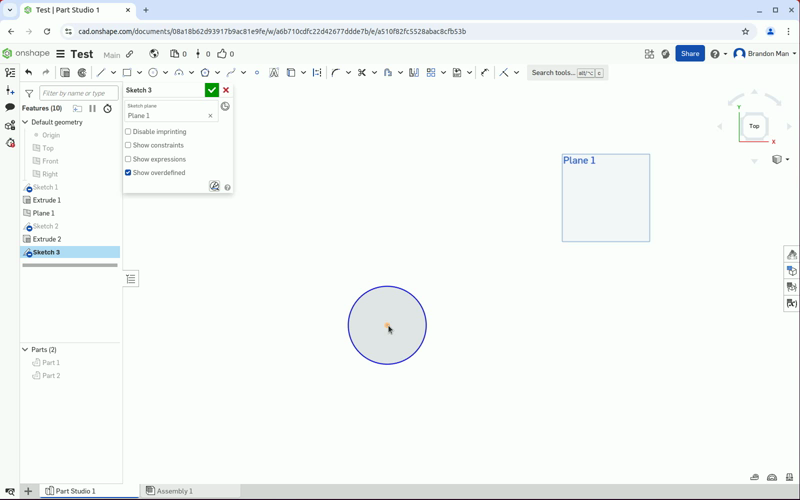
scroll(6)
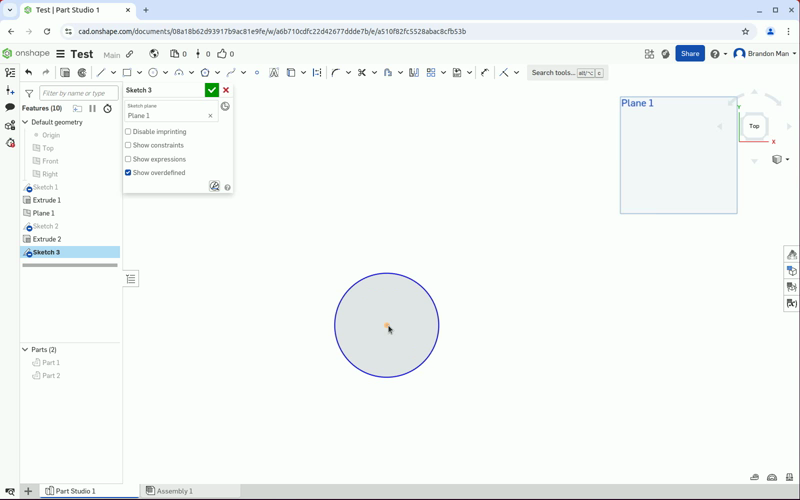
scroll(6)
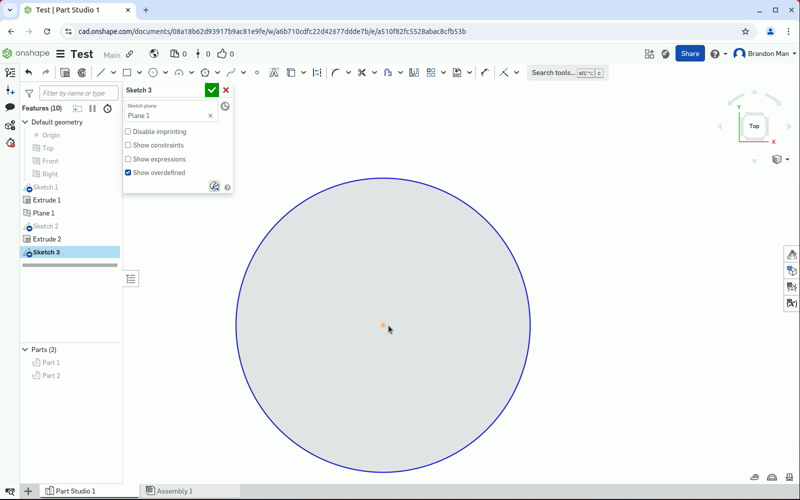
click(388, 325)
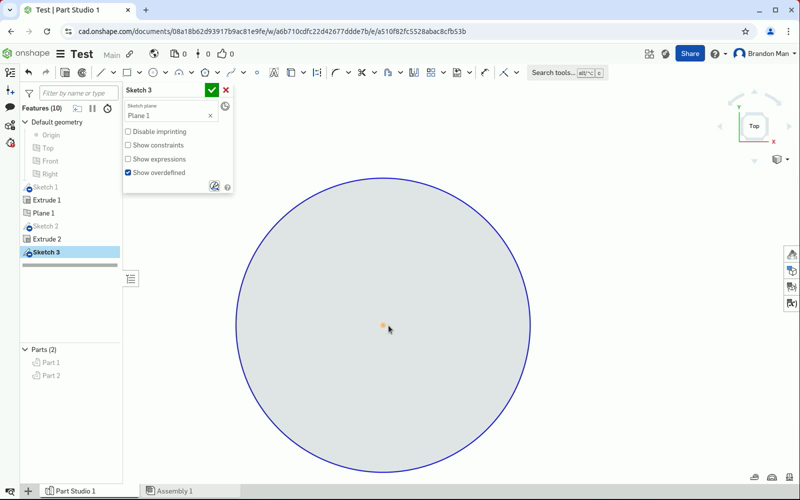
scroll(-6)
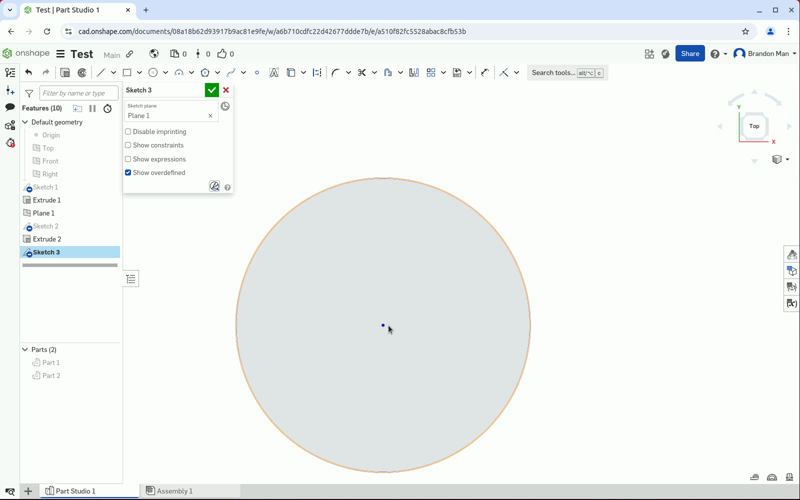
scroll(-6)
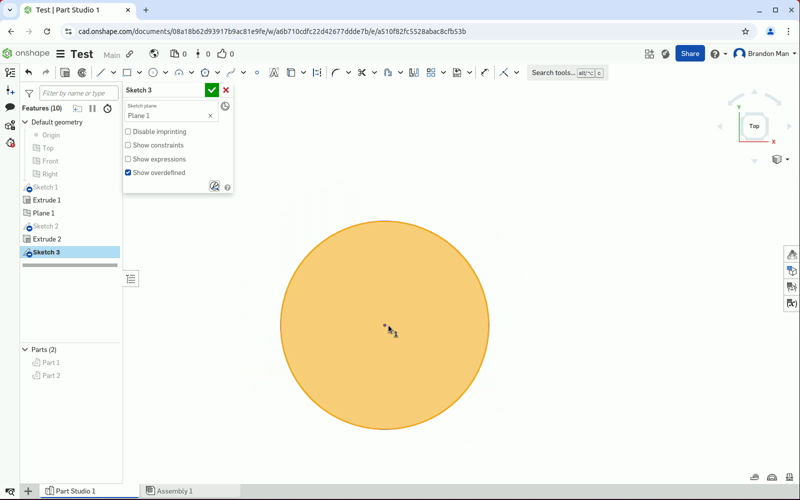
scroll(-6)
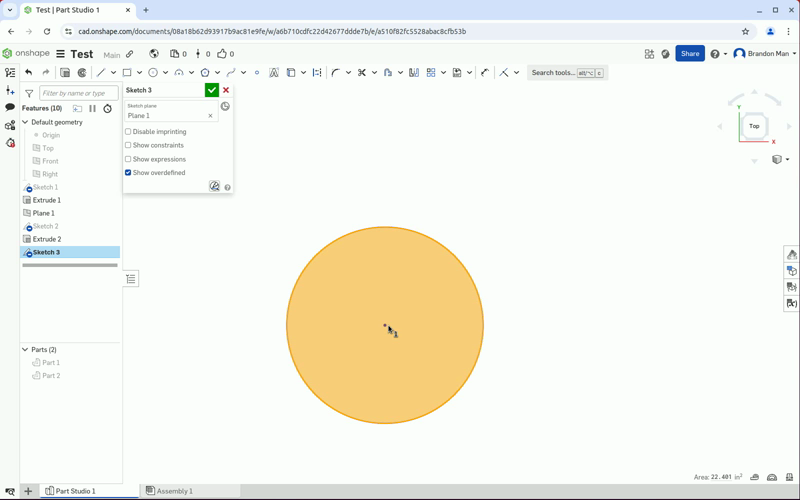
scroll(-6)
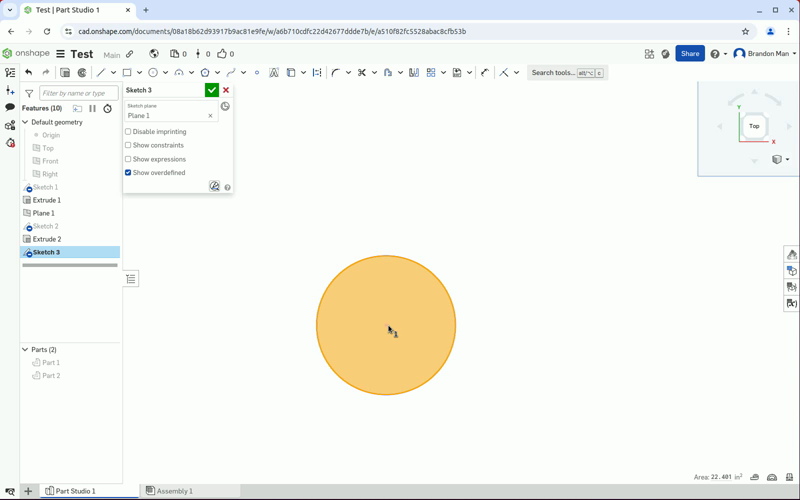
scroll(-6)
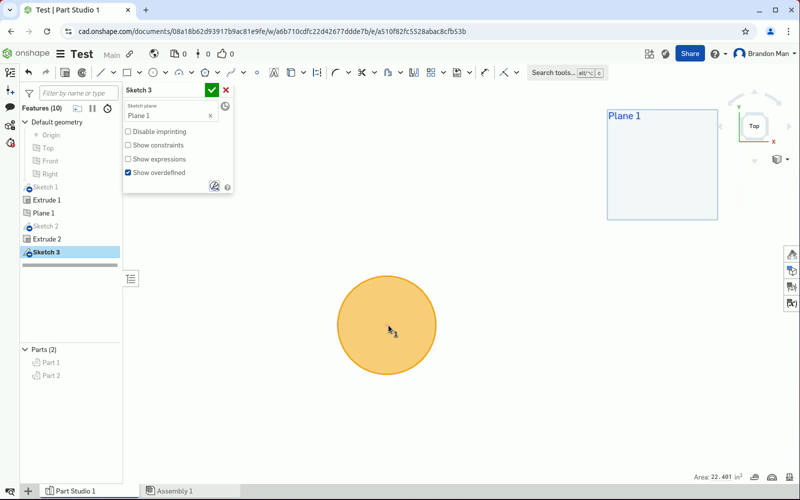
scroll(-6)
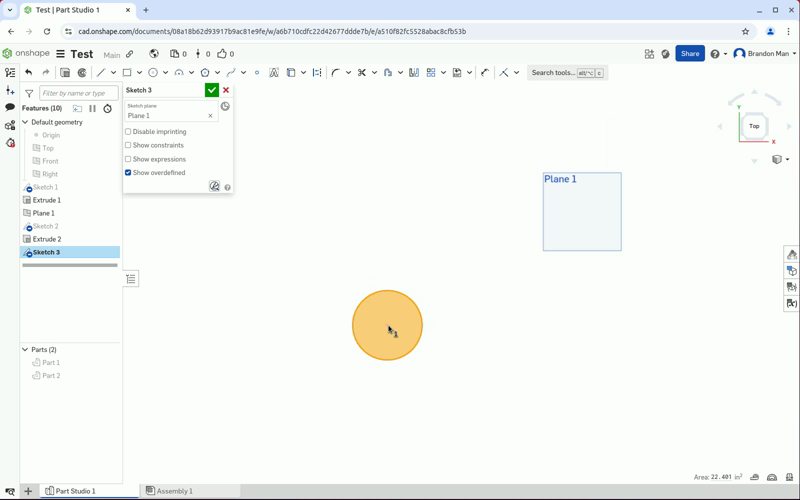
scroll(-6)
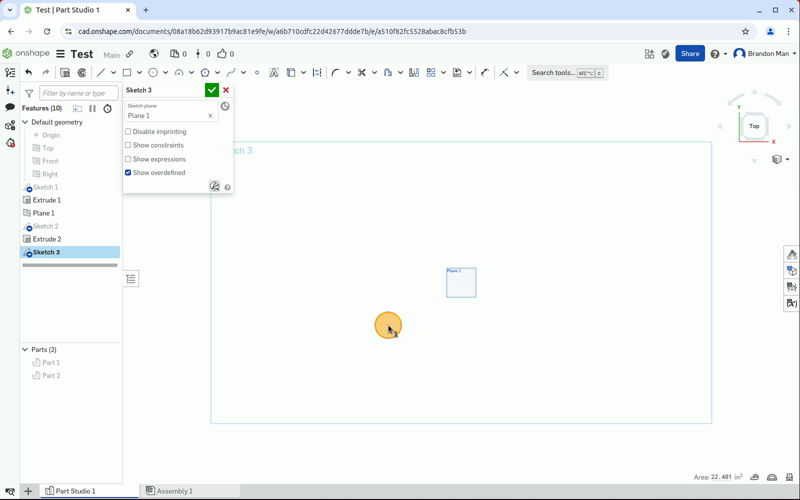
mouse_move(73, 352)
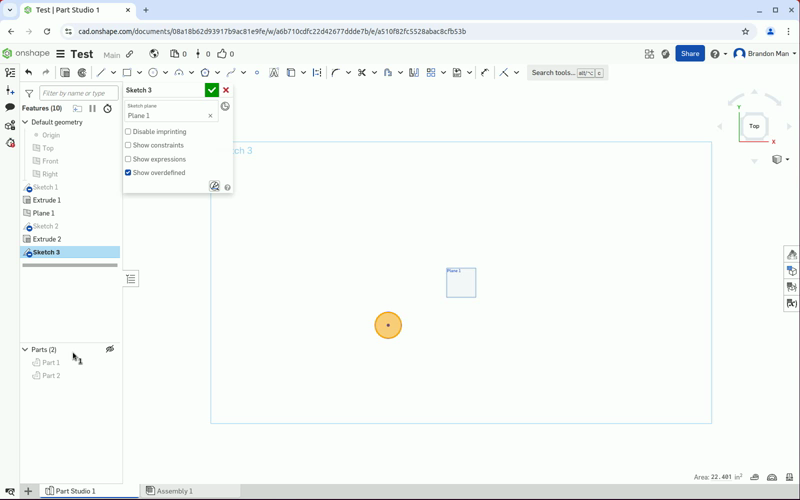
key(shift+y)
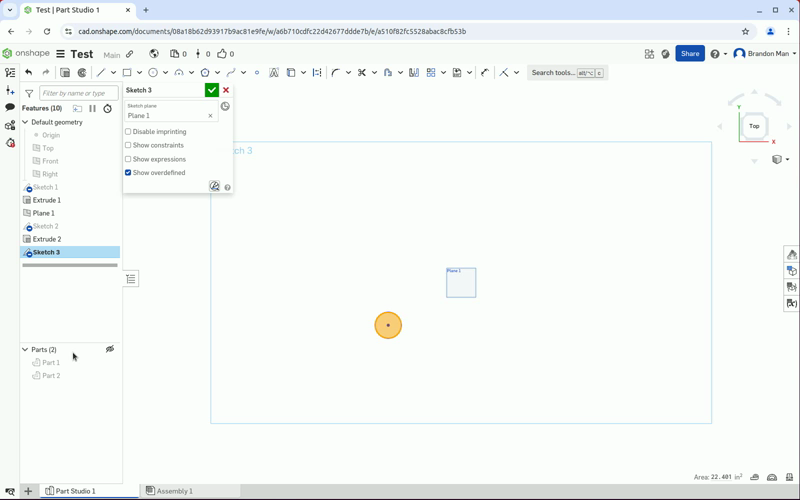
key(shift+e)
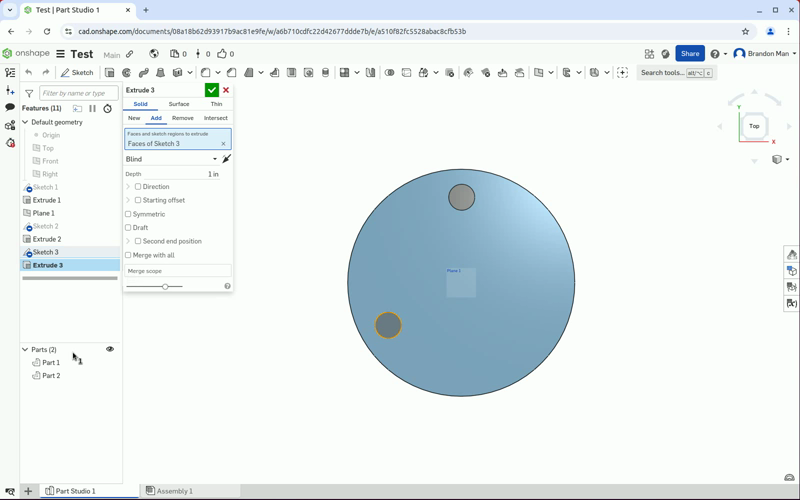
mouse_move(143, 106)
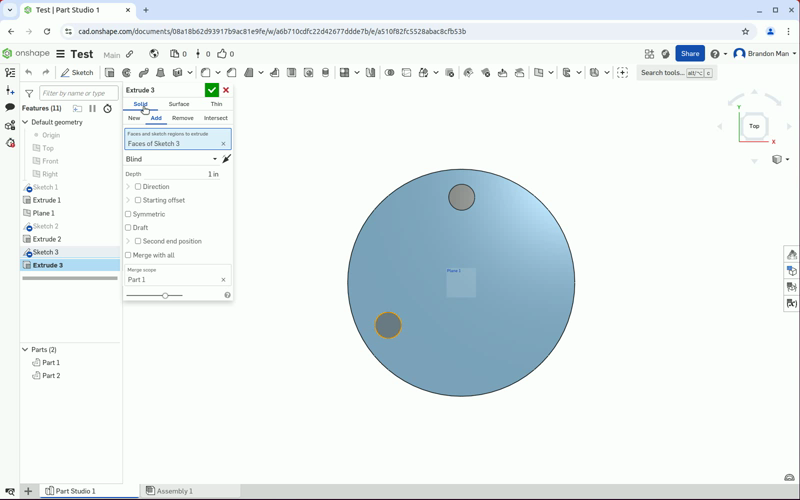
click(143, 106)
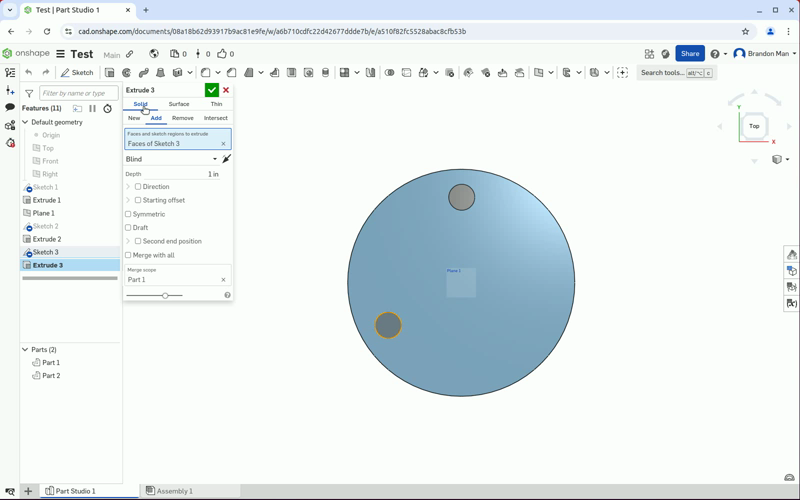
mouse_move(137, 120)
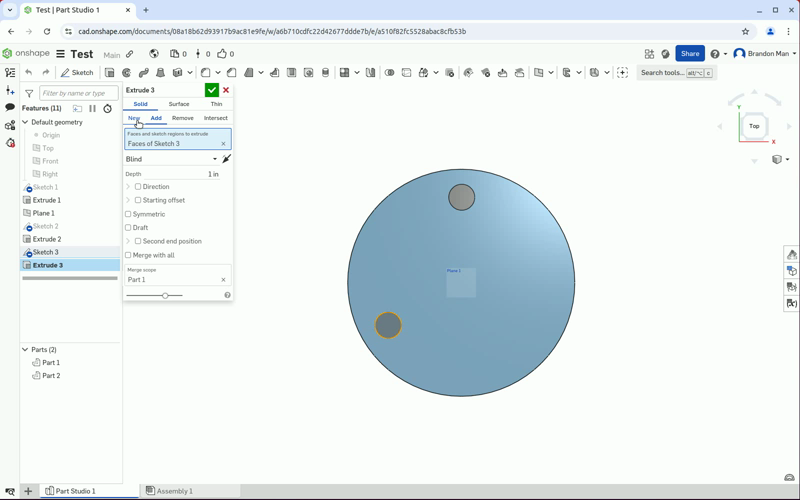
click(137, 120)
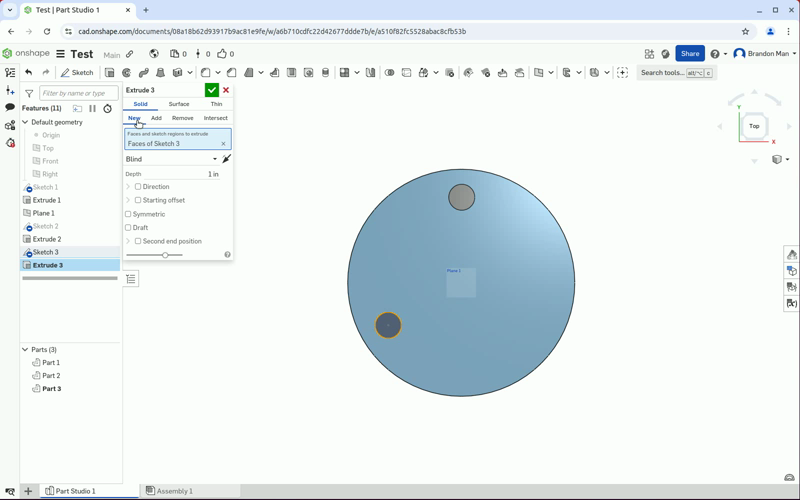
key(tab, 4)
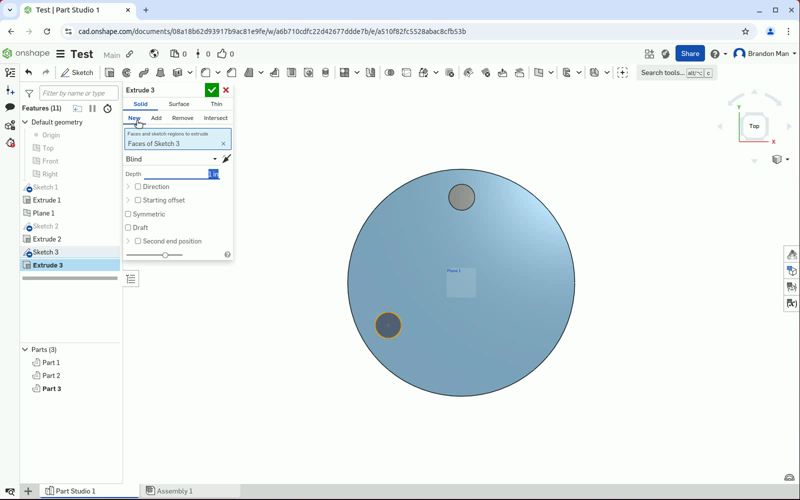
text(12.517)
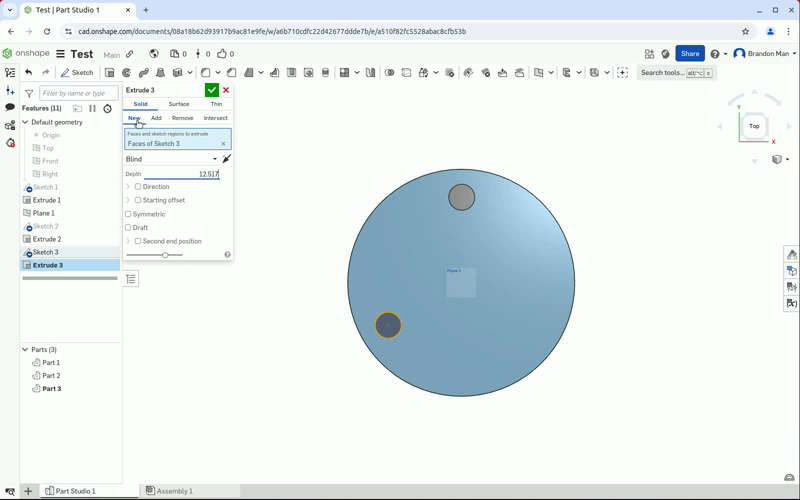
key(enter)
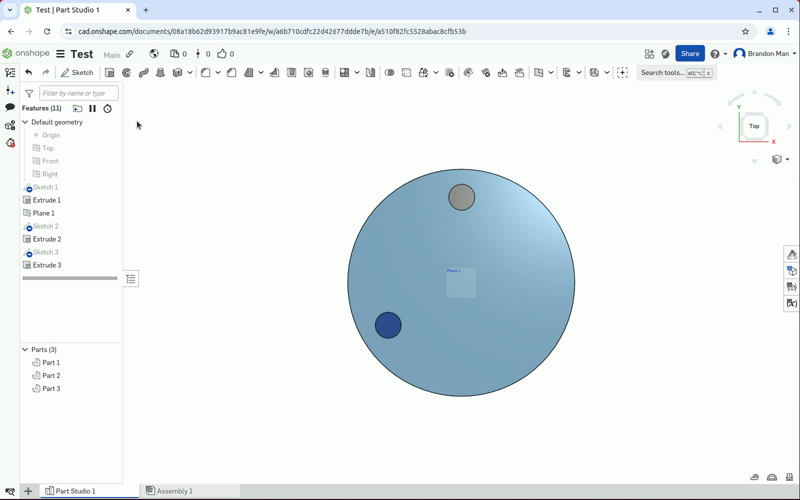
key(shift+h)
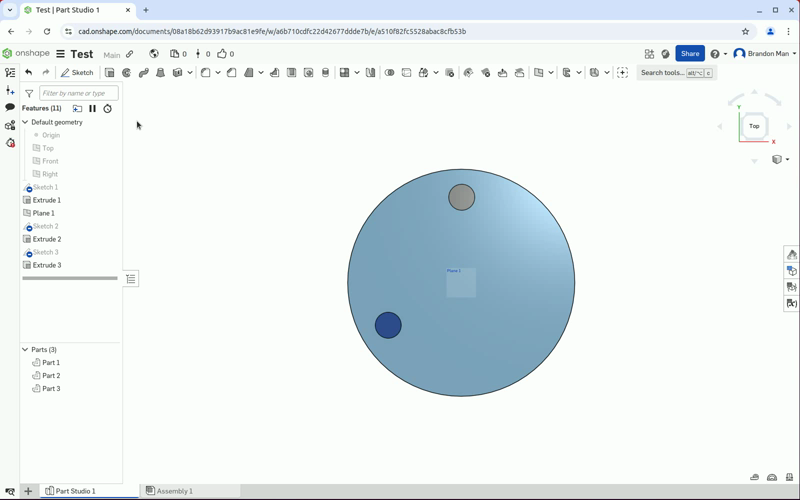
key(shift+h)
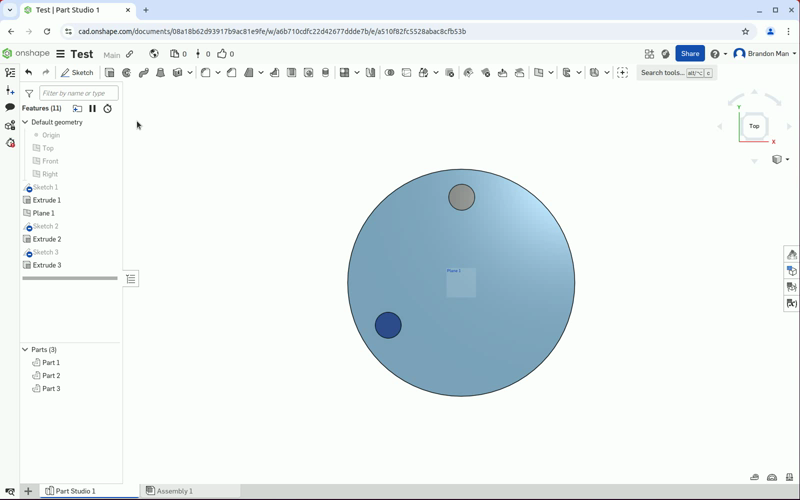
mouse_move(73, 189)
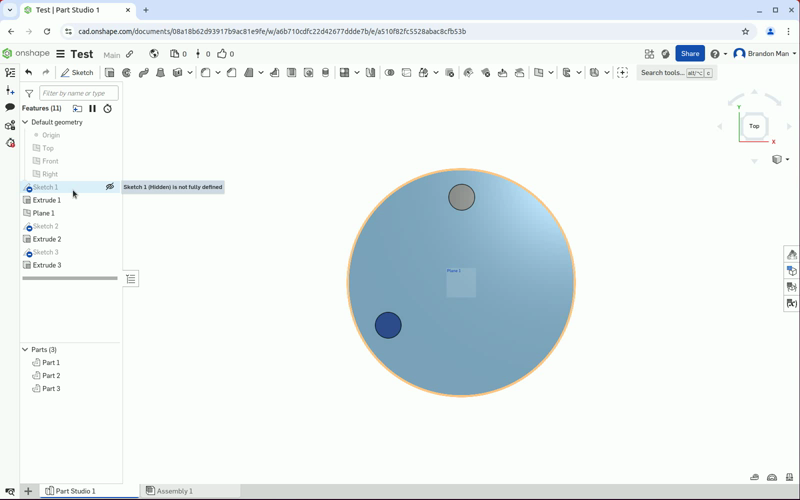
click(73, 189)
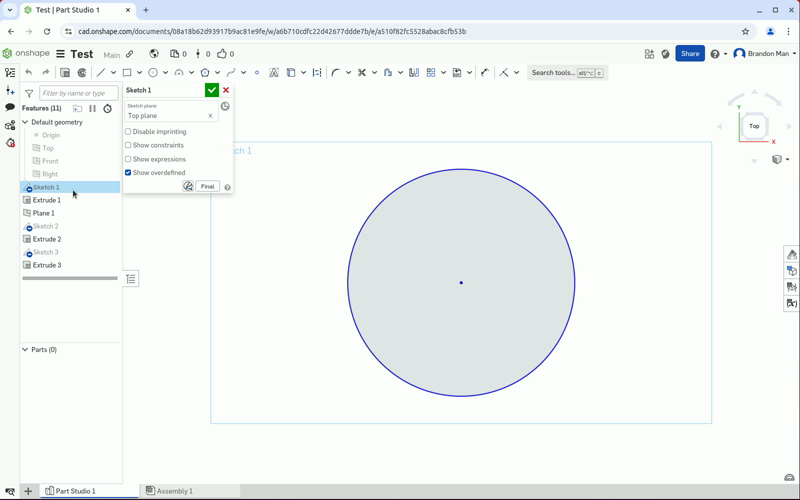
mouse_move(229, 92)
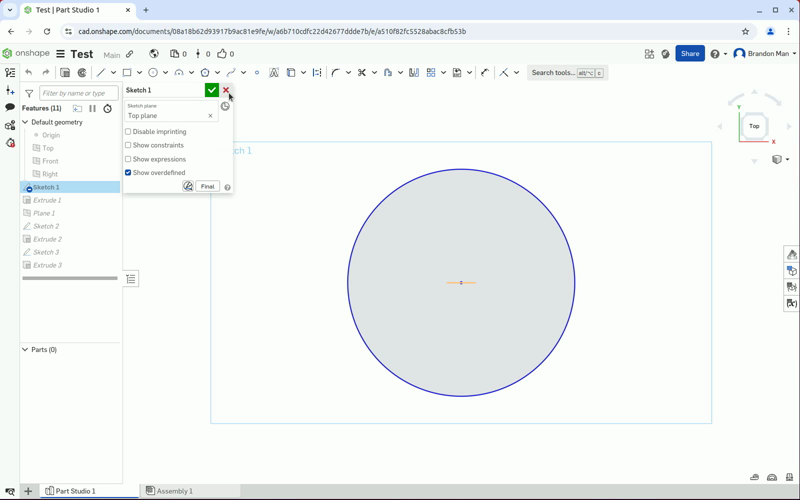
click(229, 92)
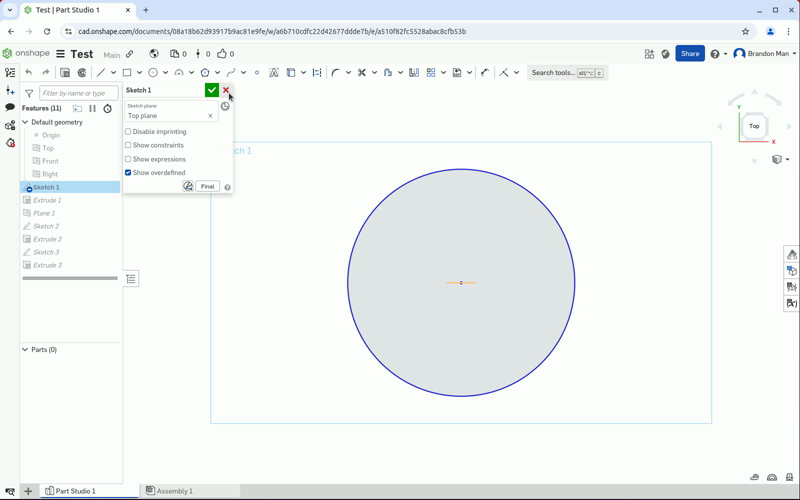
key(shift+s)
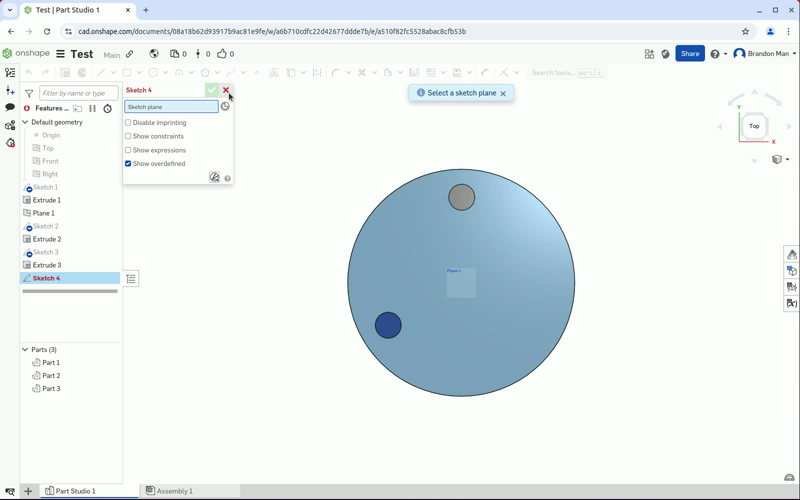
mouse_move(73, 215)
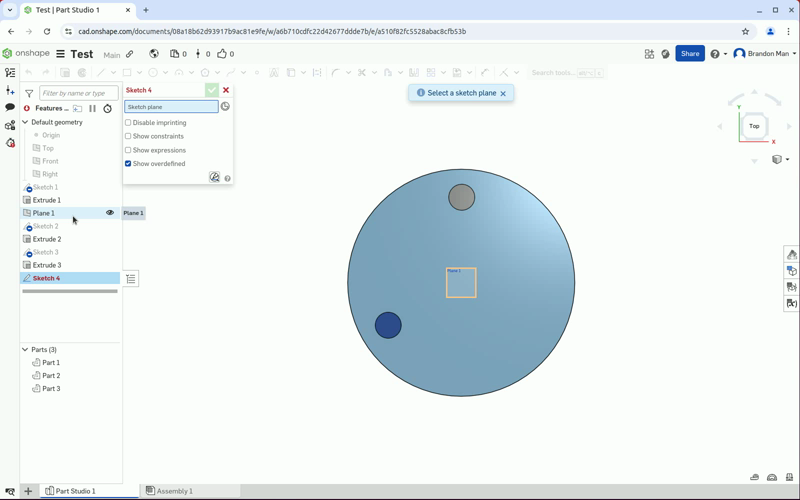
click(73, 215)
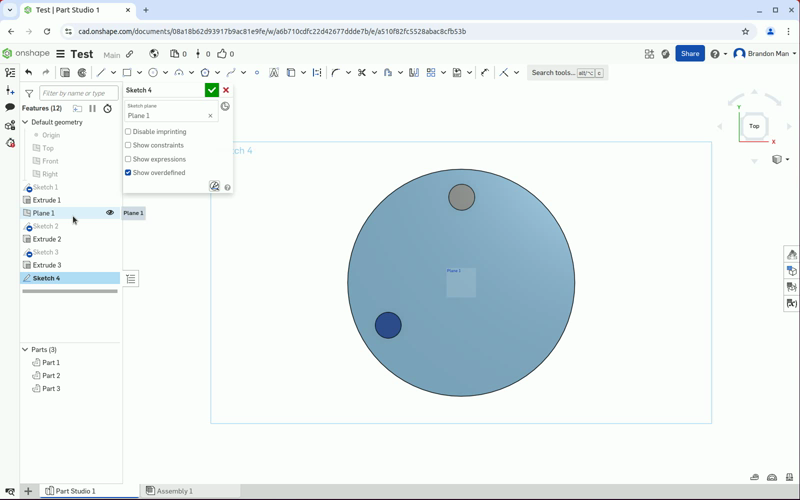
mouse_move(73, 352)
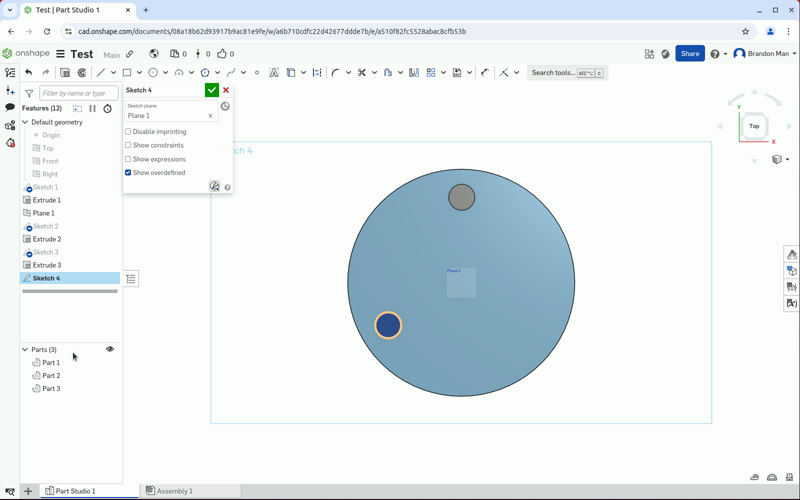
key(y)
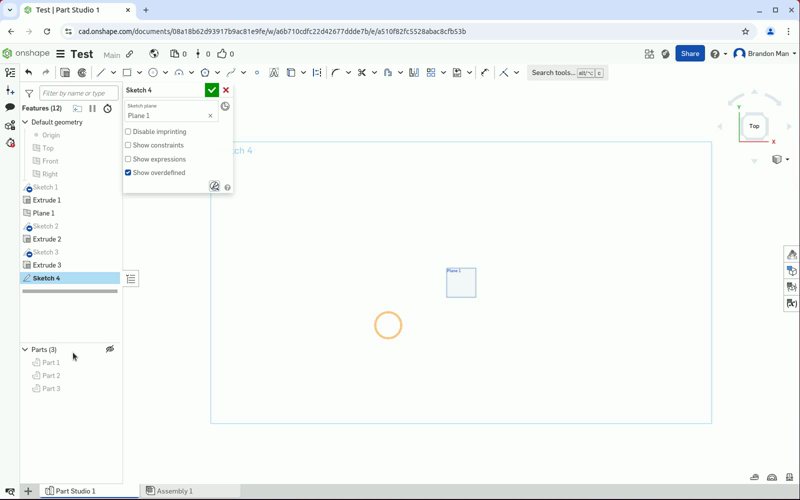
key(c)
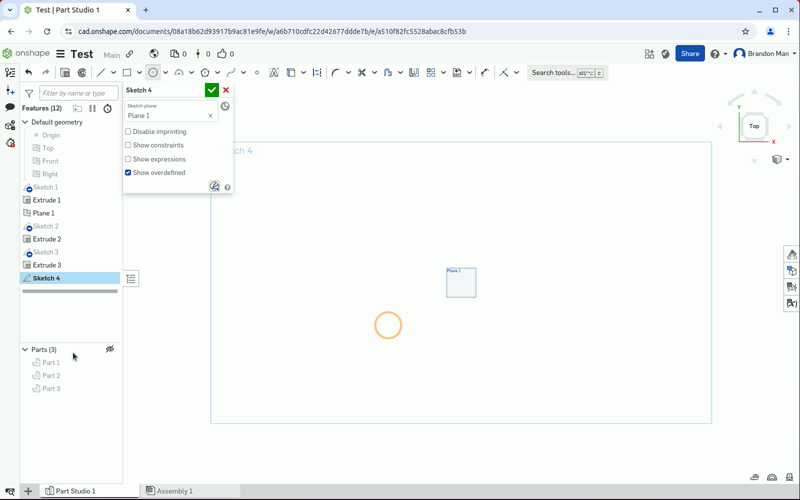
key_down(shift)
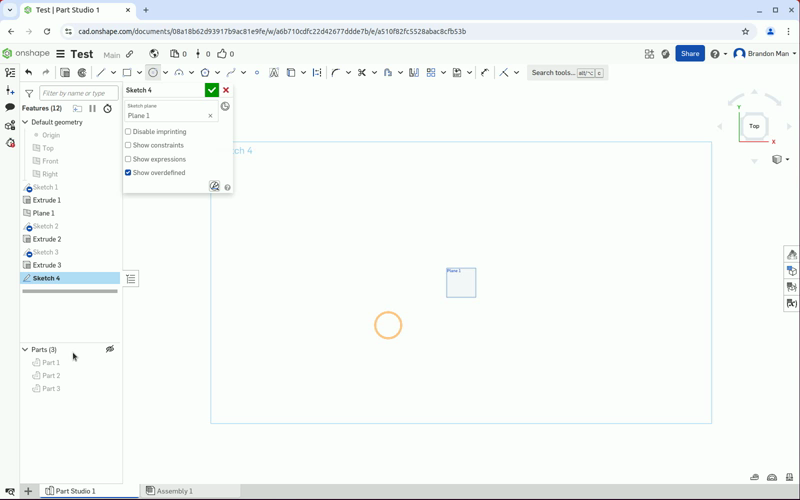
mouse_move(534, 325)
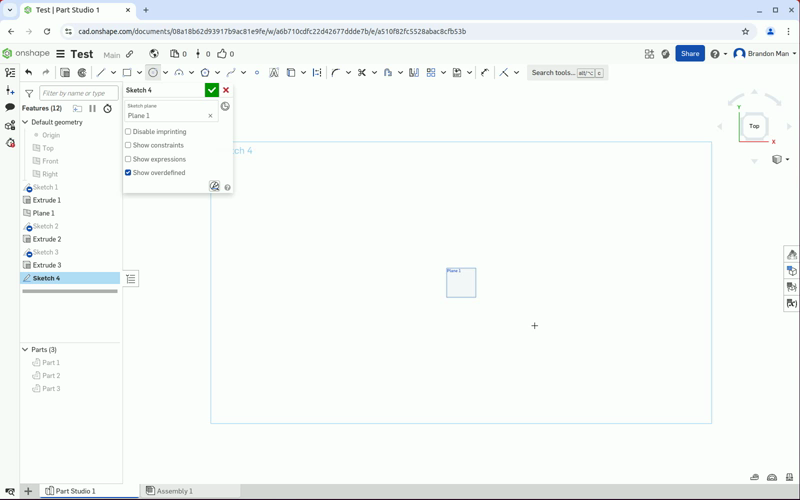
click(534, 325)
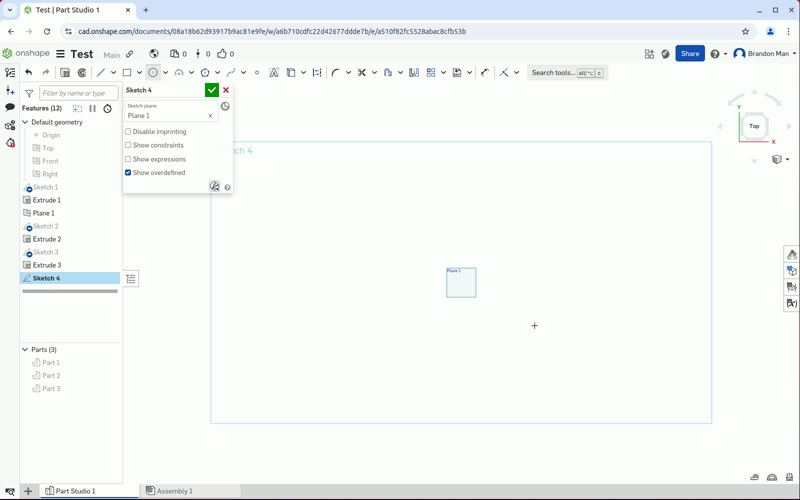
key_up(shift)
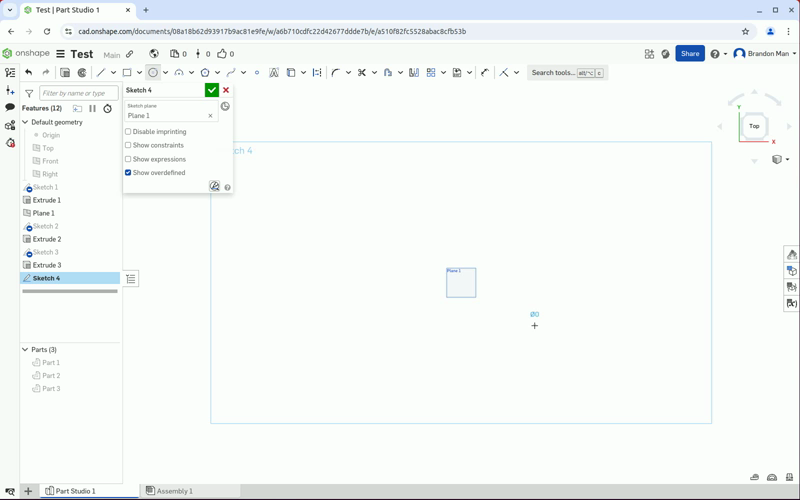
mouse_move(547, 325)
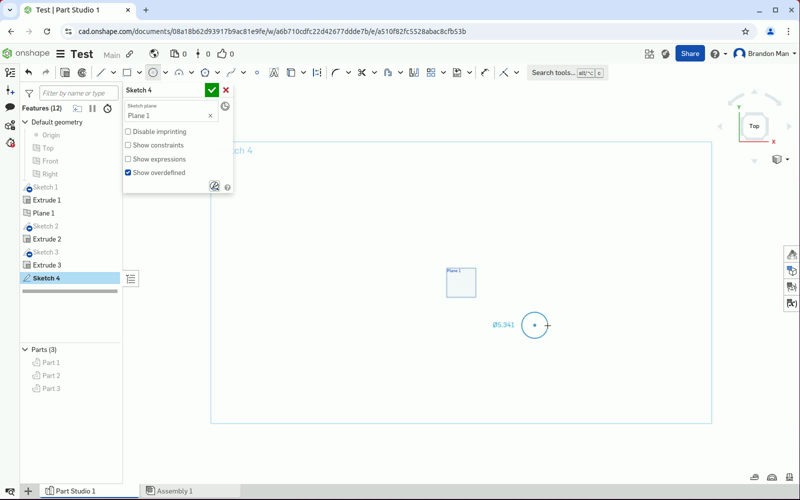
click(547, 325)
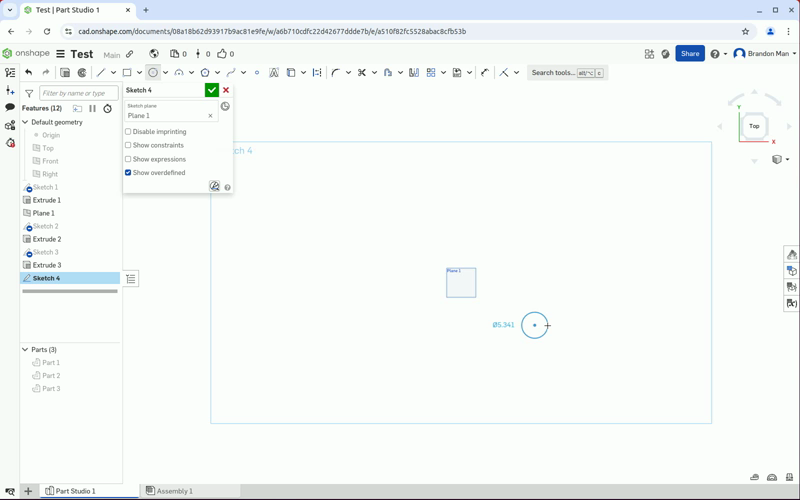
key(esc)
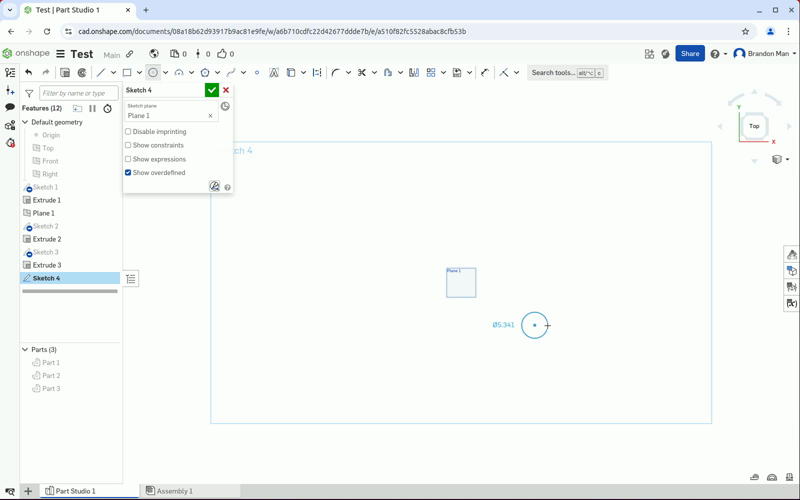
mouse_move(526, 319)
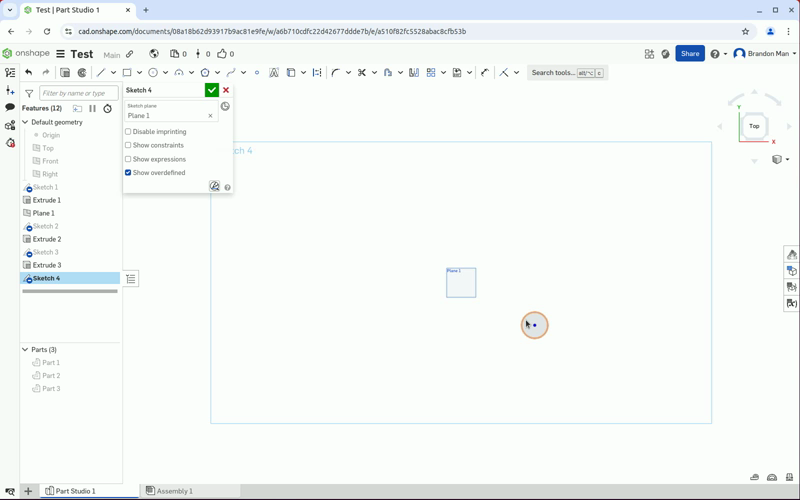
scroll(6)
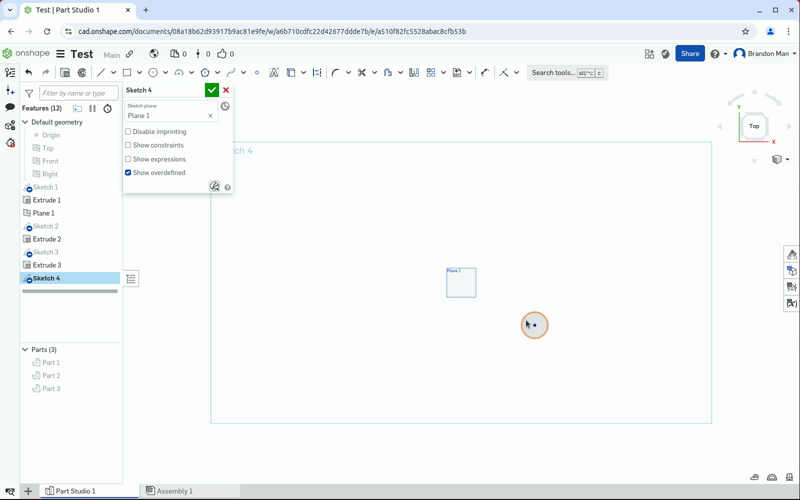
scroll(6)
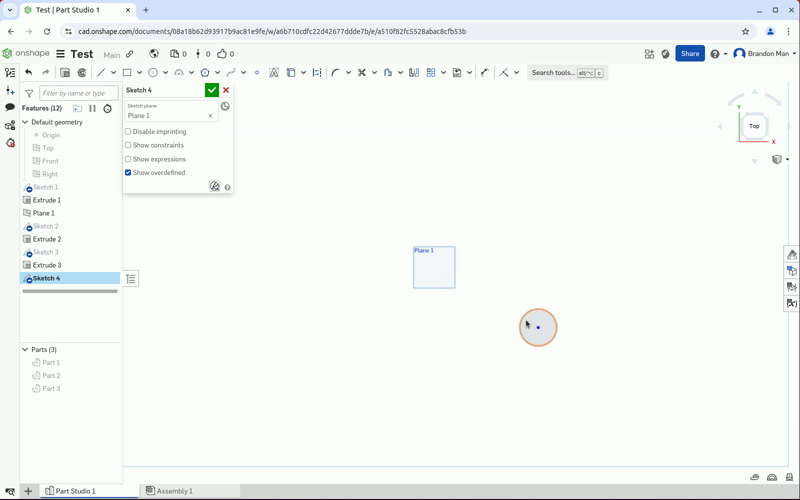
scroll(6)
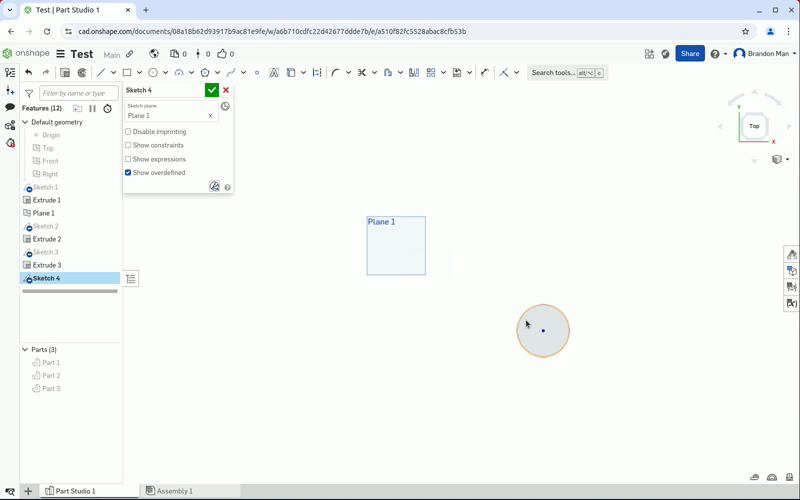
scroll(6)
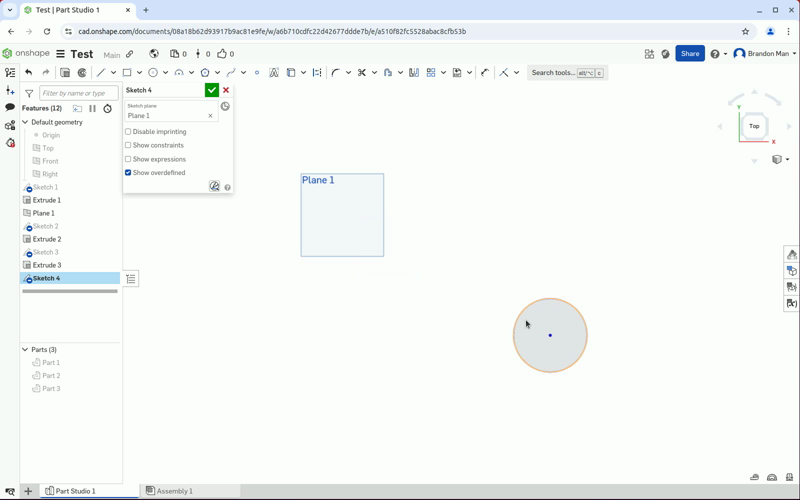
scroll(6)
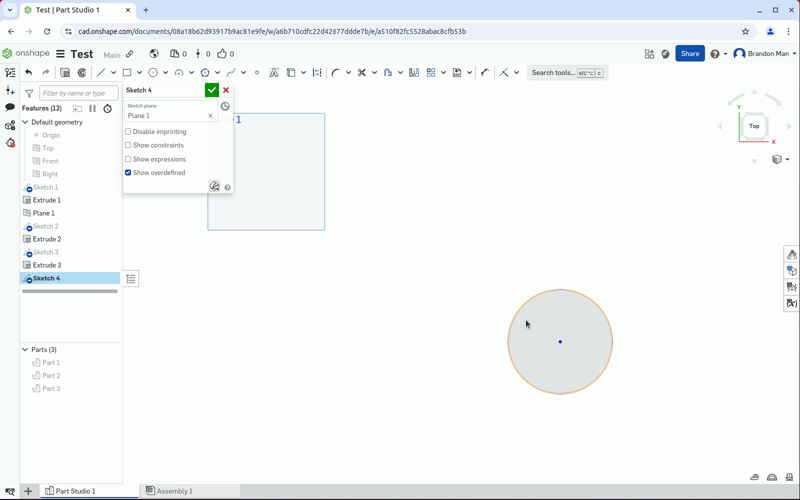
scroll(6)
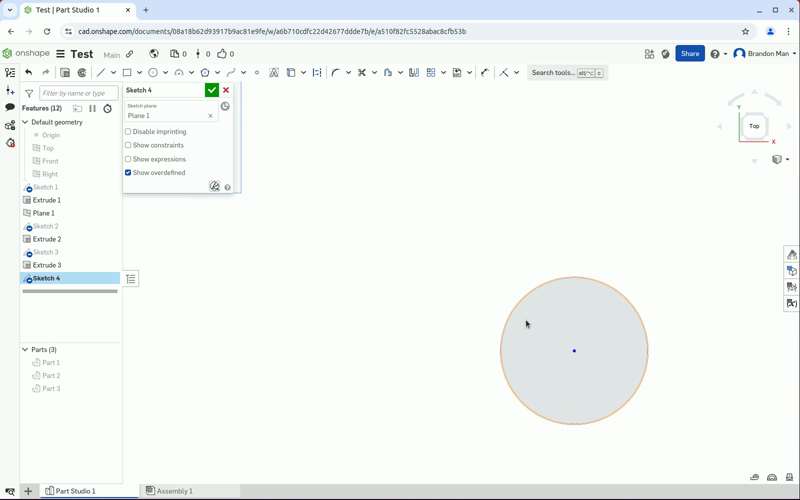
scroll(6)
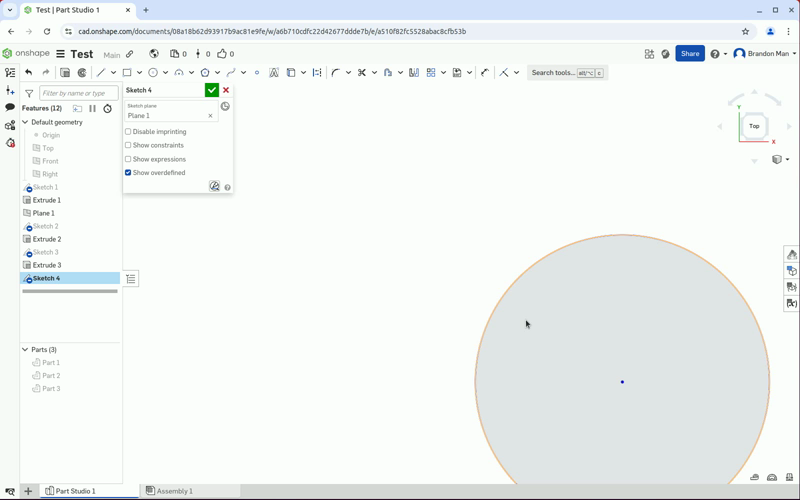
click(526, 319)
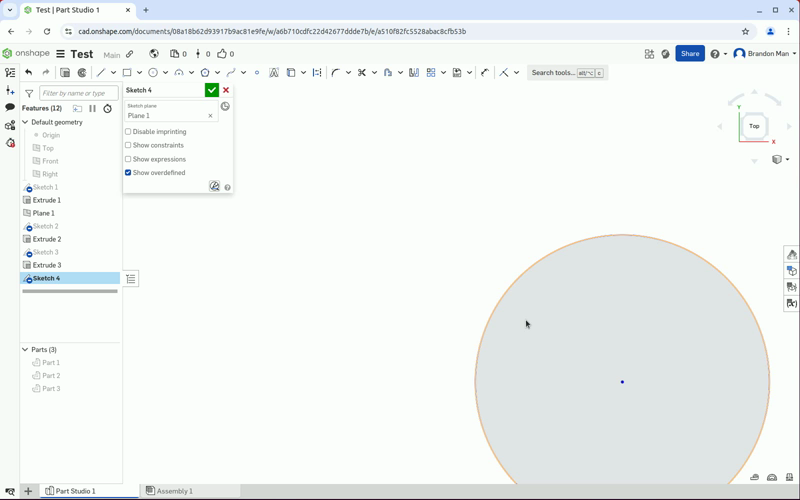
scroll(-6)
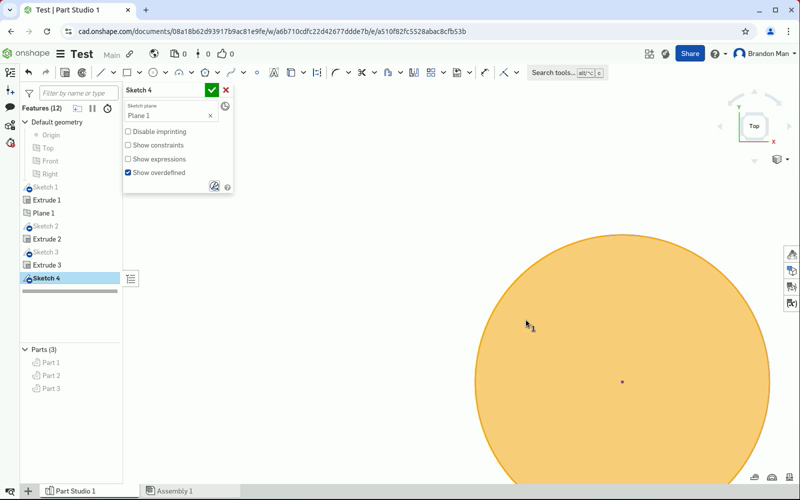
scroll(-6)
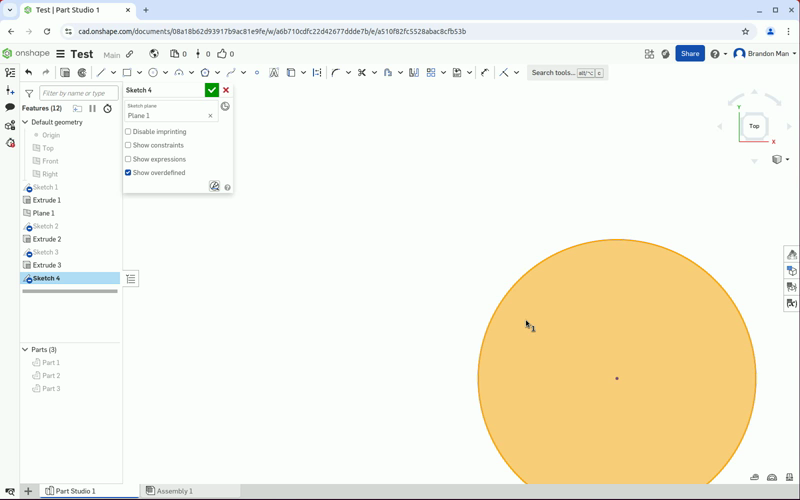
scroll(-6)
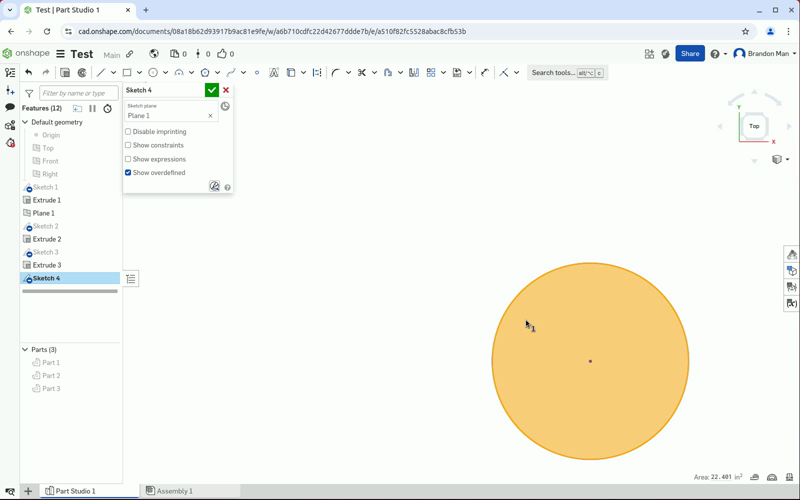
scroll(-6)
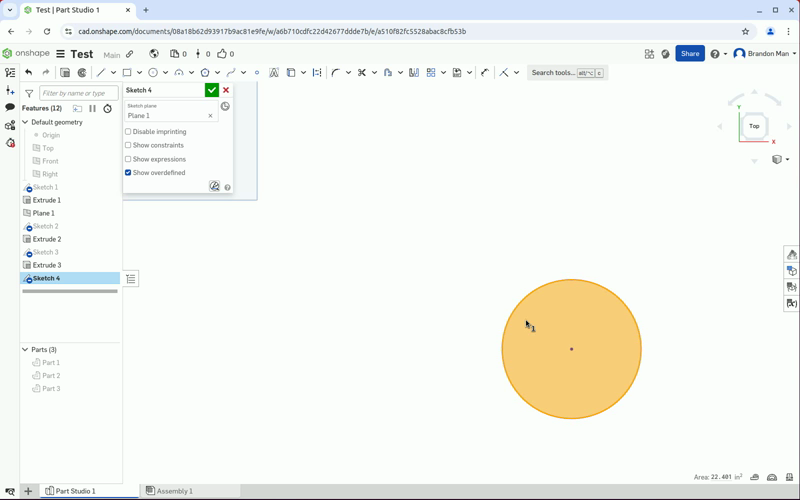
scroll(-6)
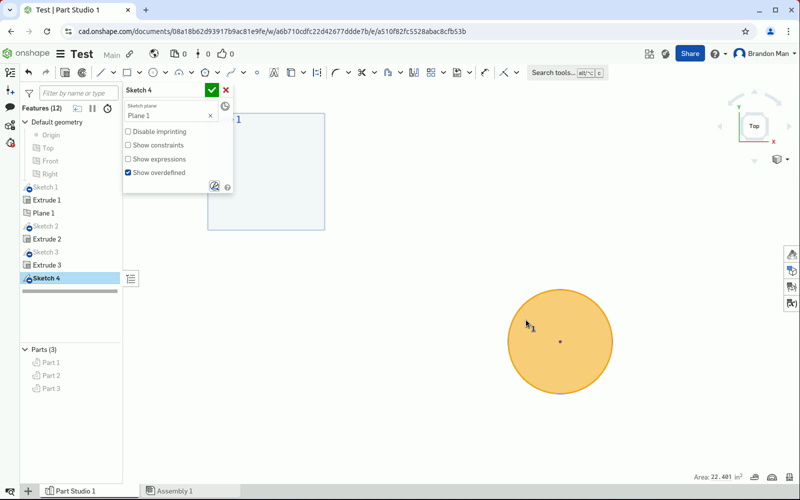
scroll(-6)
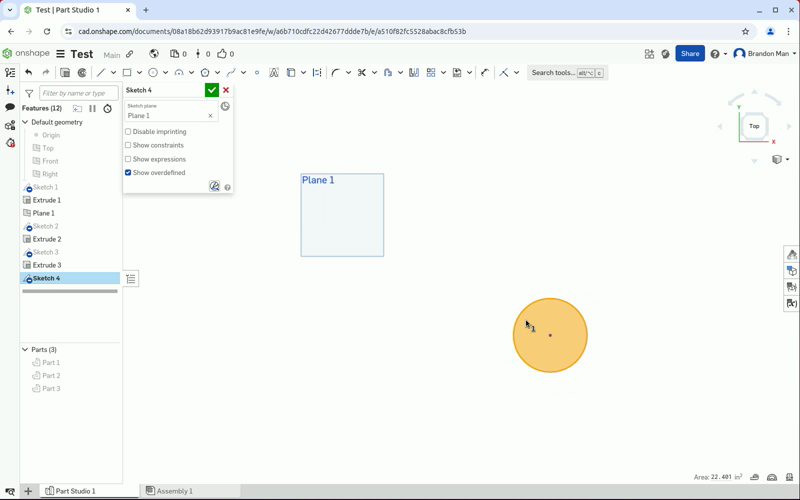
scroll(-6)
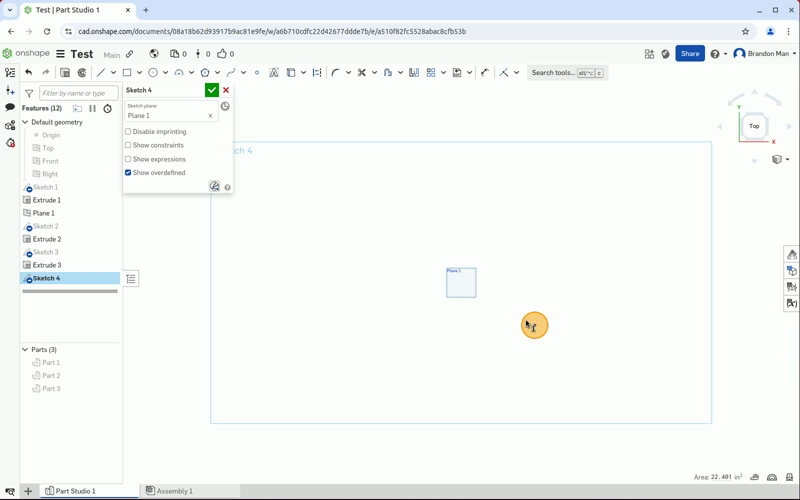
mouse_move(73, 352)
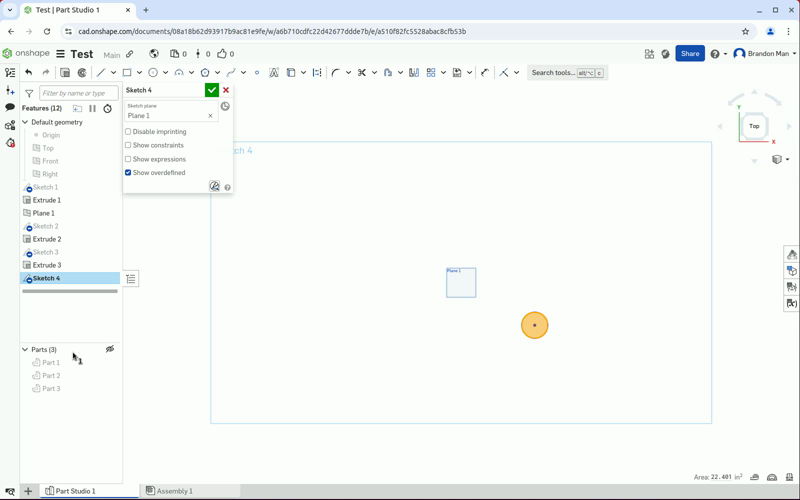
key(shift+y)
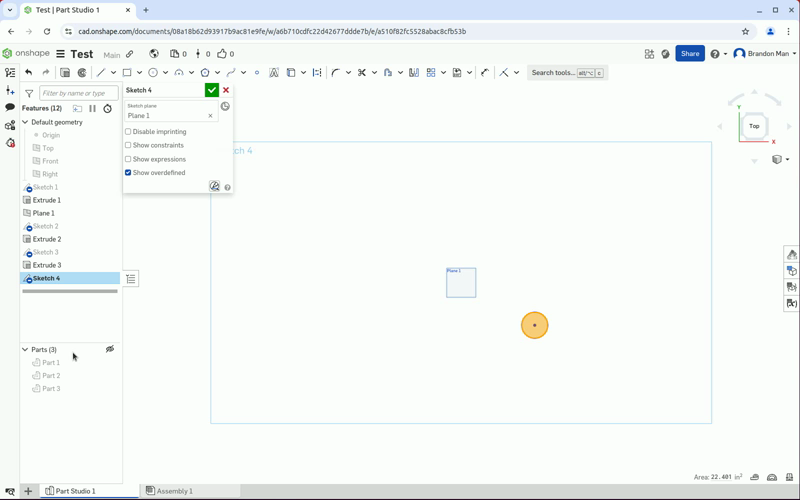
key(shift+e)
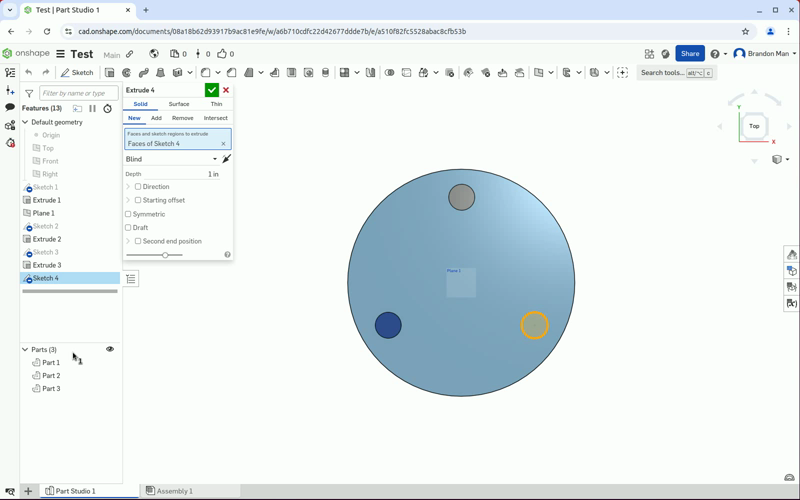
mouse_move(143, 106)
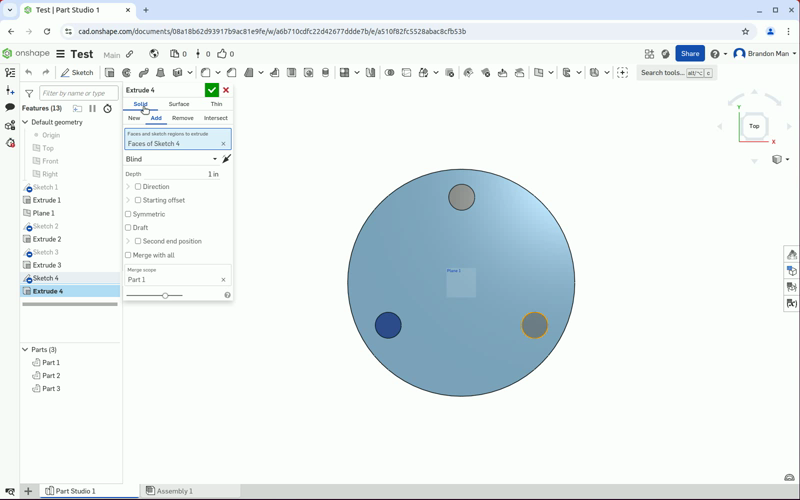
click(143, 106)
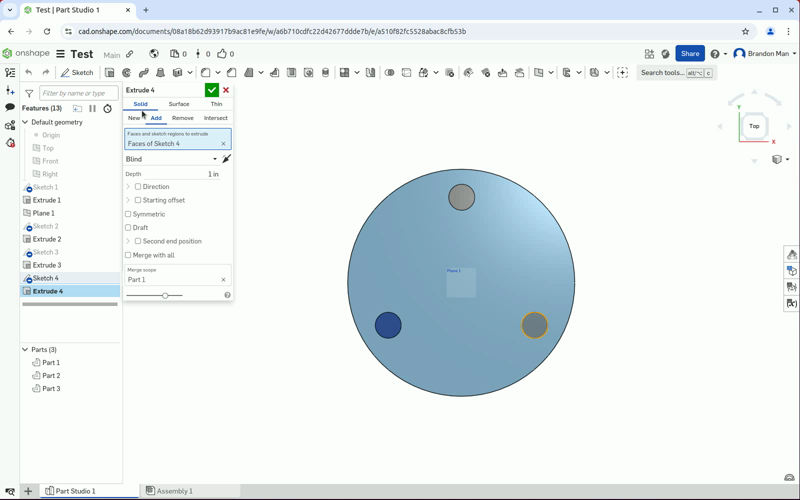
mouse_move(137, 120)
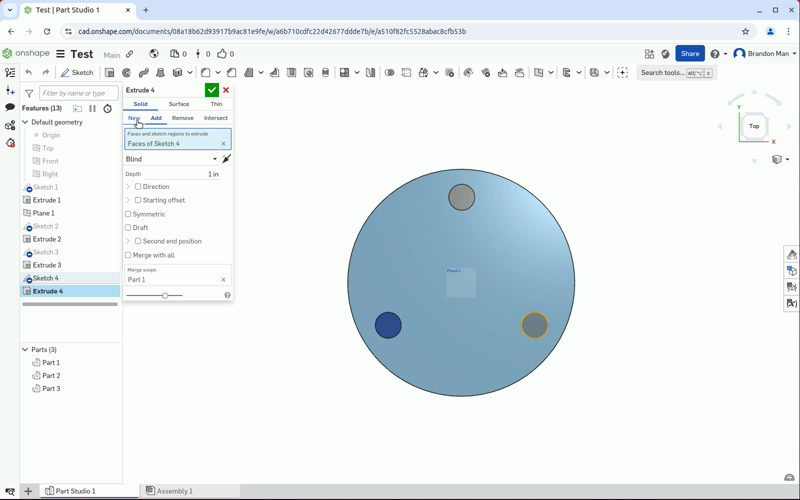
click(137, 120)
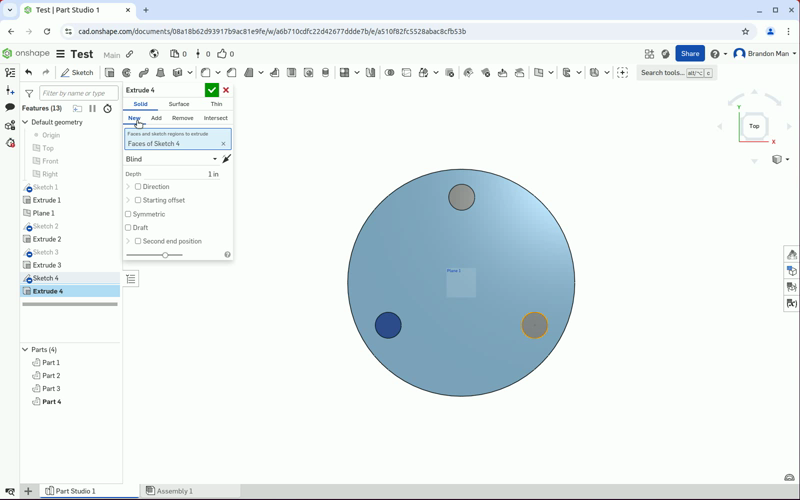
key(tab, 4)
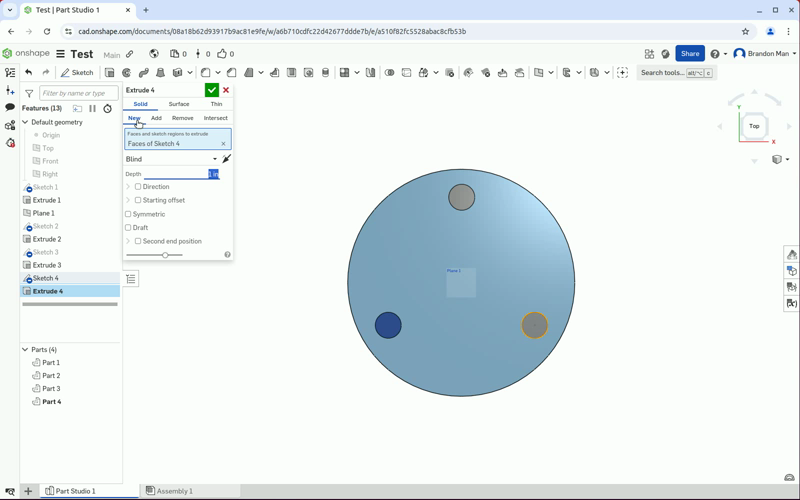
text(12.517)
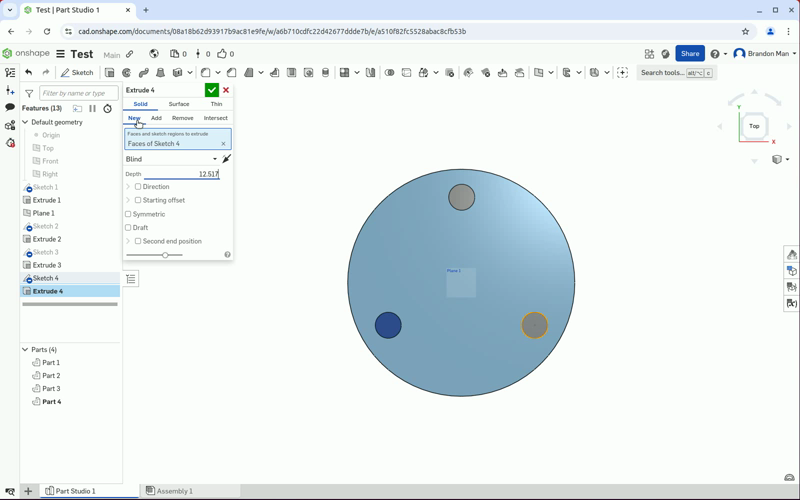
key(enter)
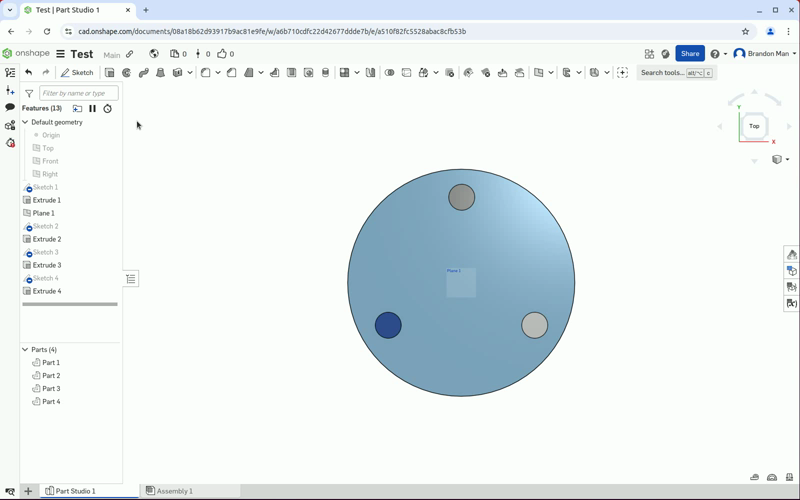
key(shift+h)
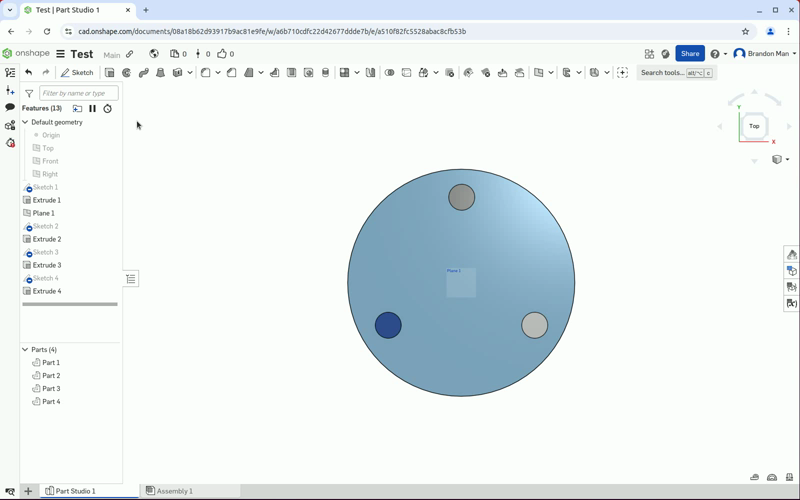
key(shift+h)
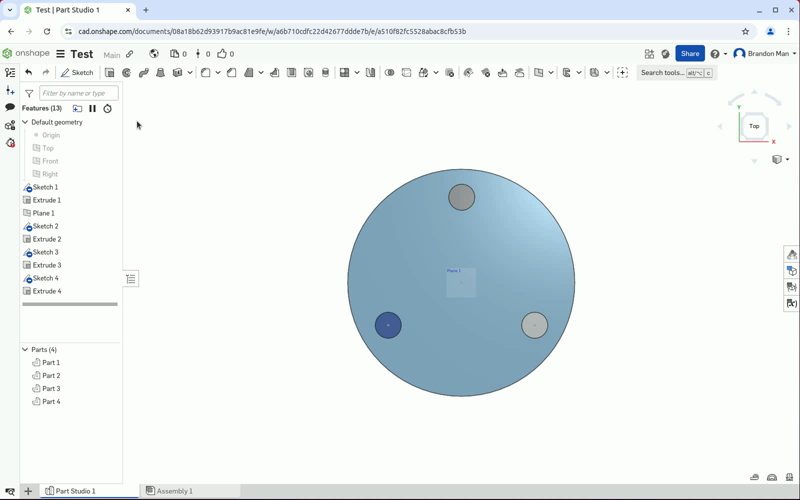
key(shift+7)
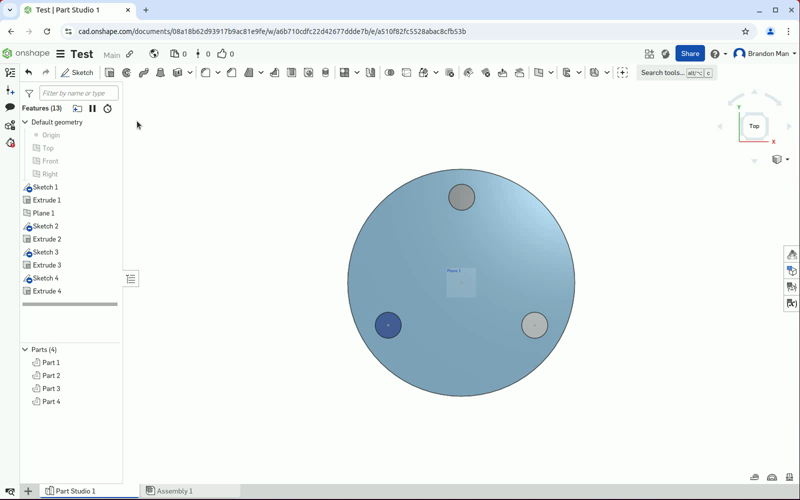
key(up, 3)
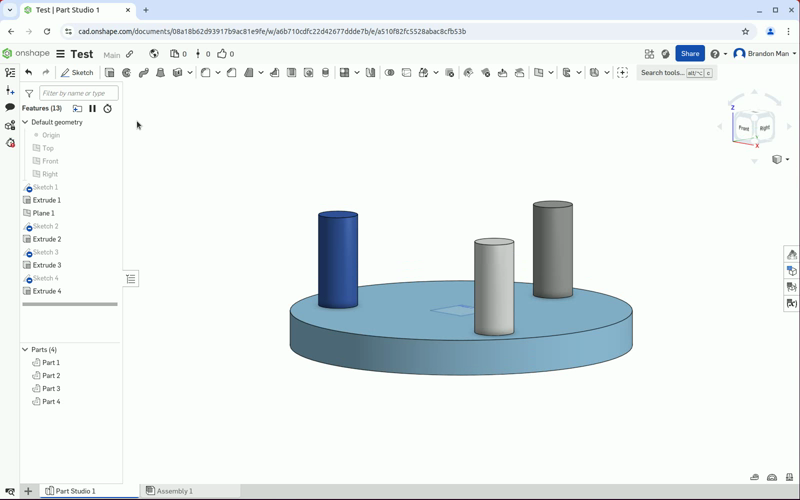
key(left, 3)
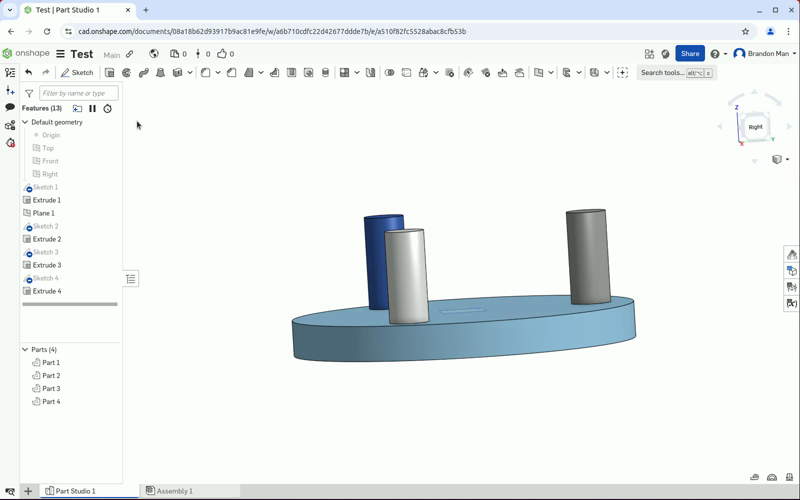
key(right, 3)
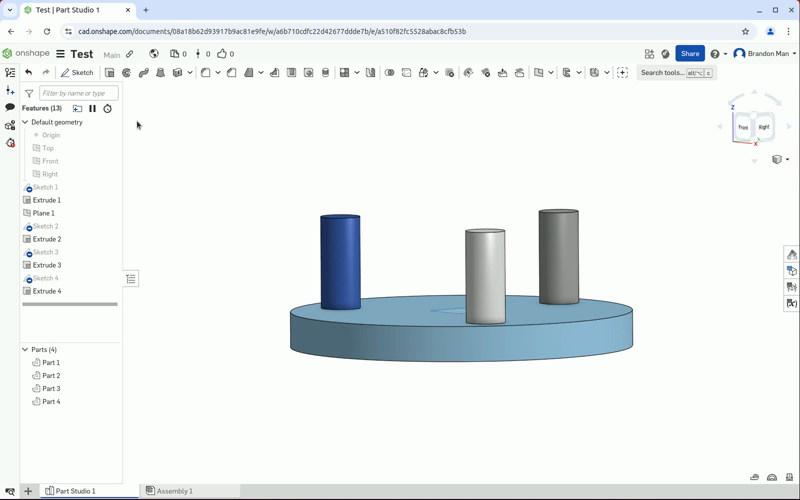
key(down, 3)
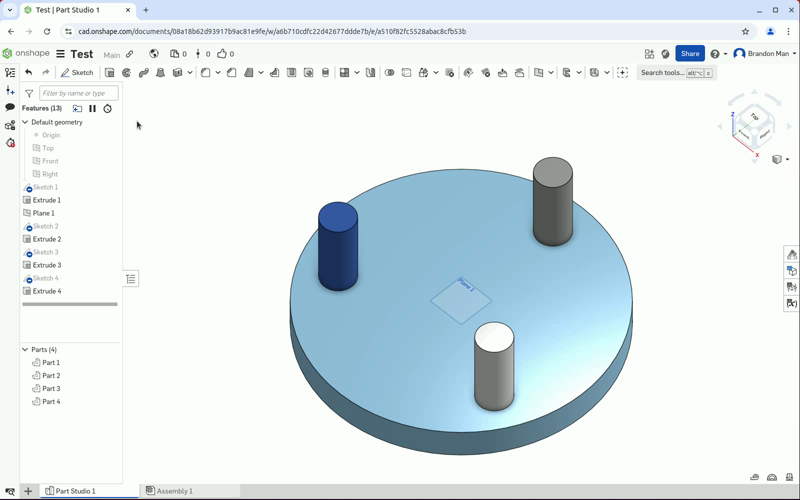
mouse_move(73, 189)
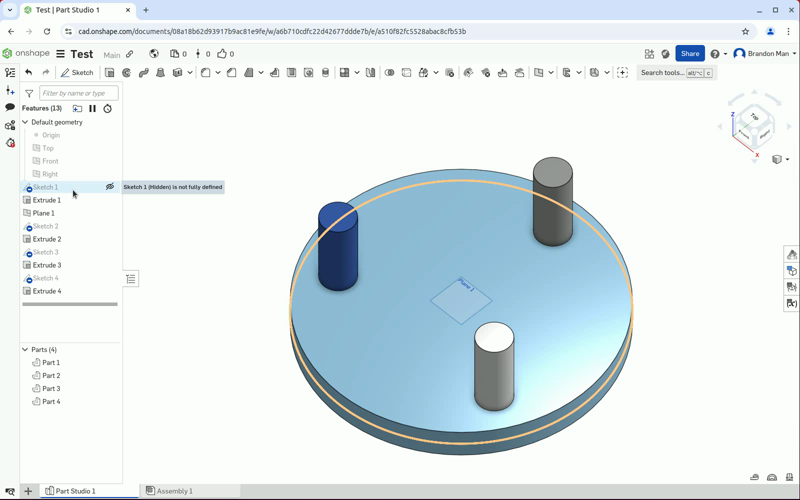
click(73, 189)